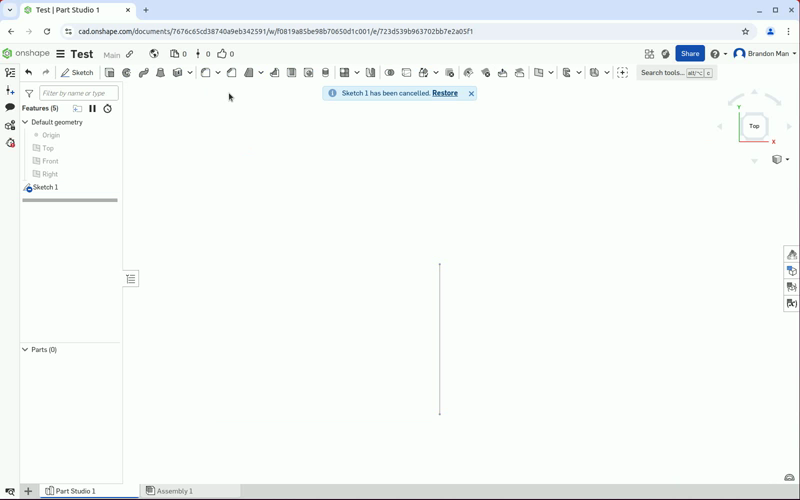
key(shift+h)
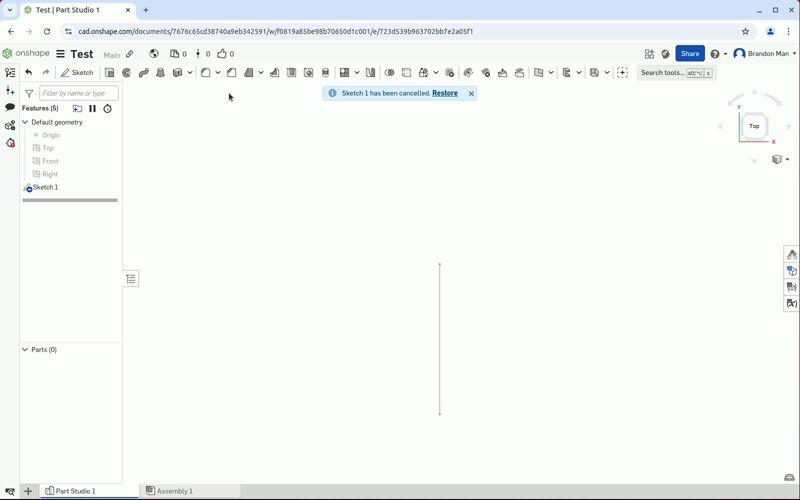
key(shift+s)
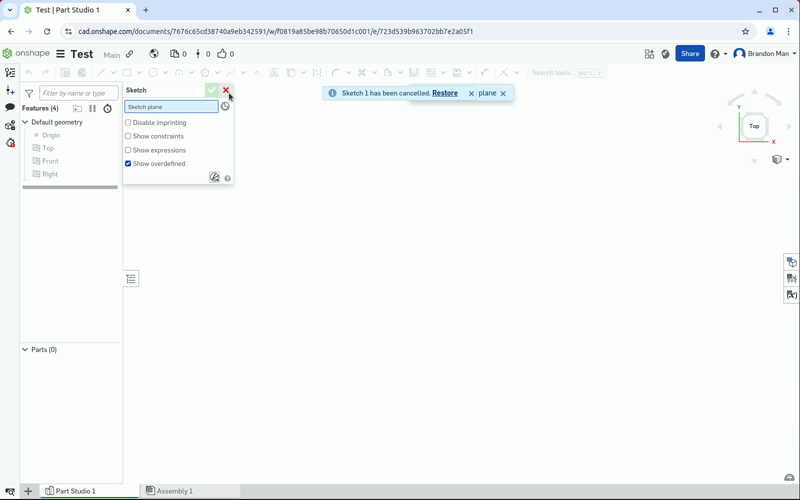
mouse_move(73, 150)
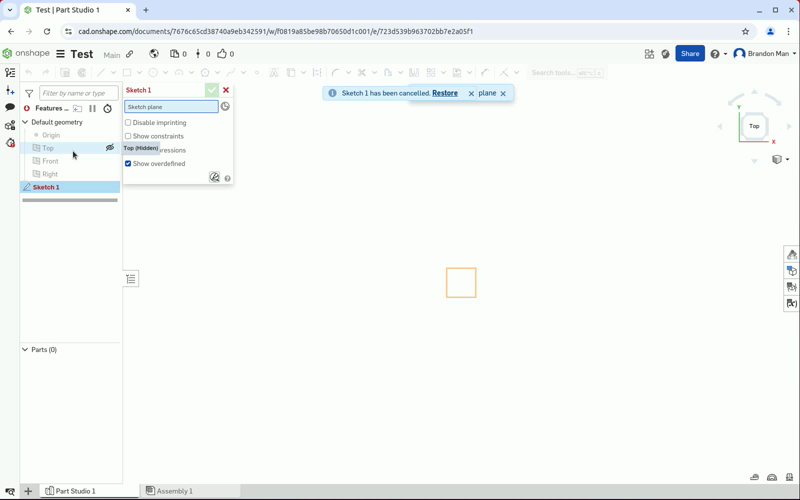
click(73, 150)
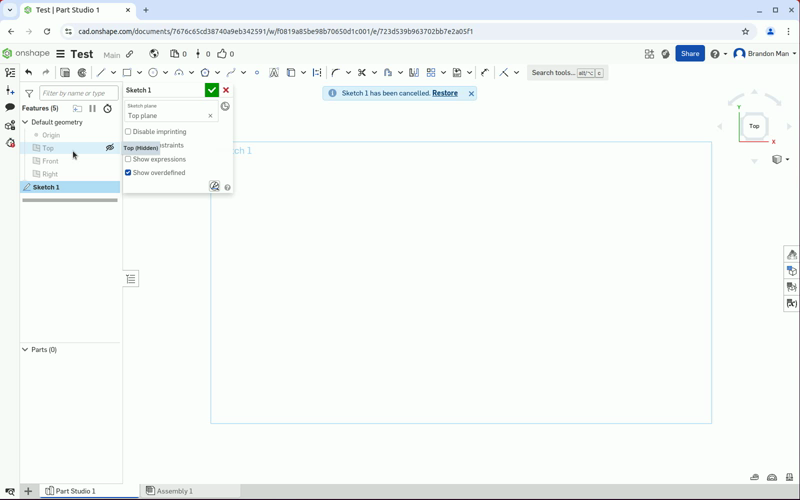
mouse_move(73, 352)
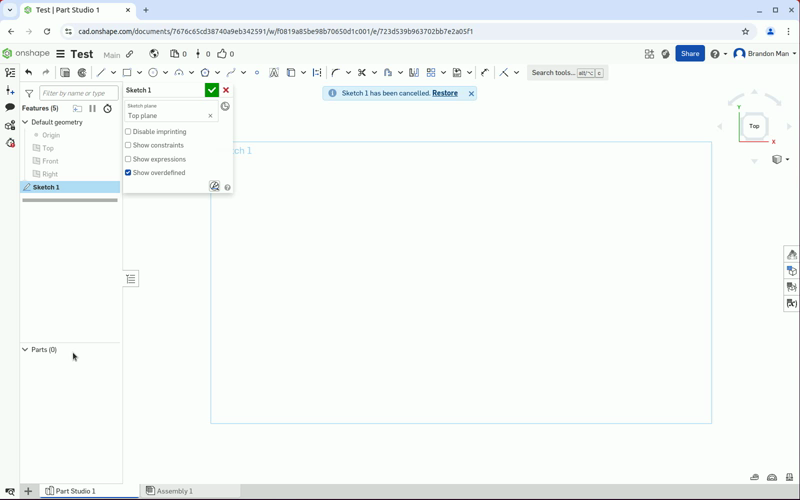
key(y)
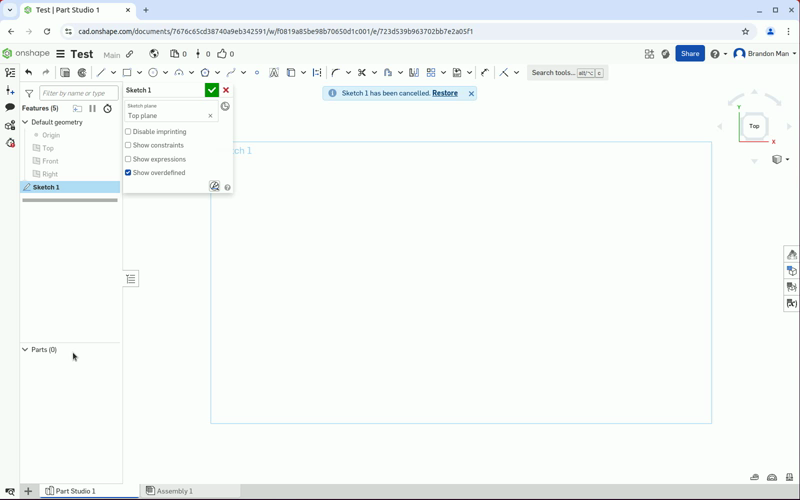
key(l)
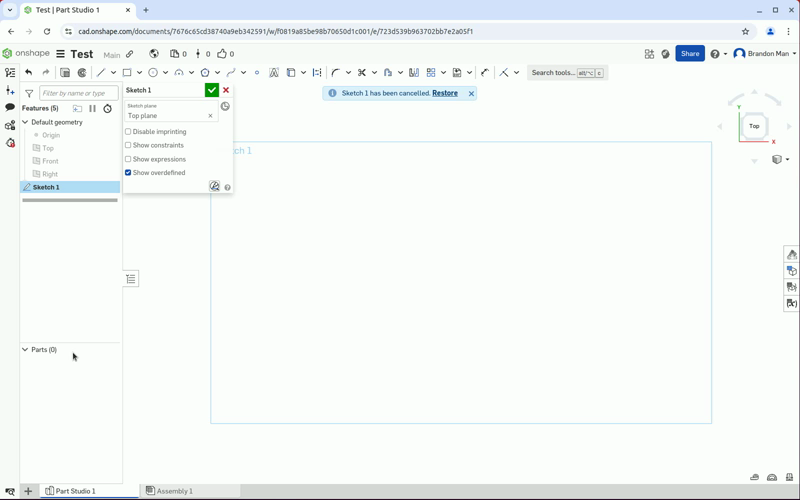
key_down(shift)
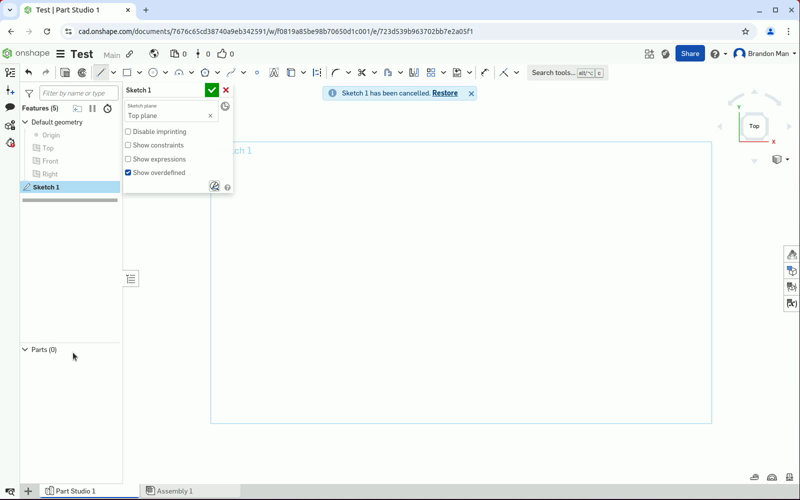
mouse_move(450, 292)
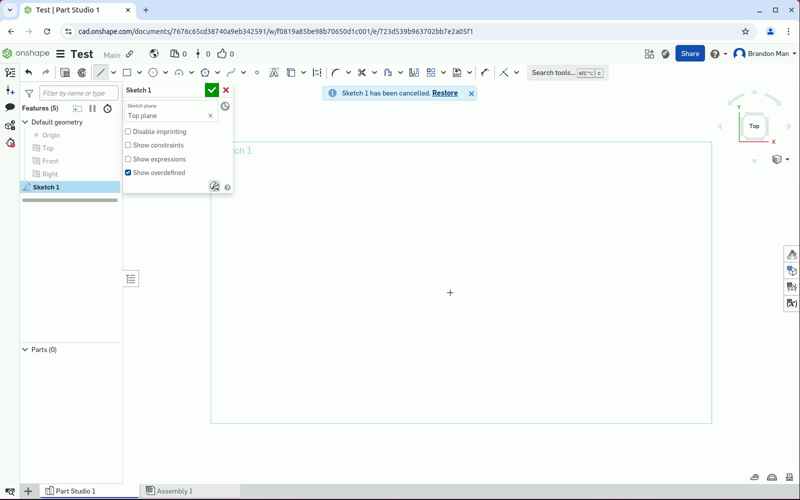
click(450, 292)
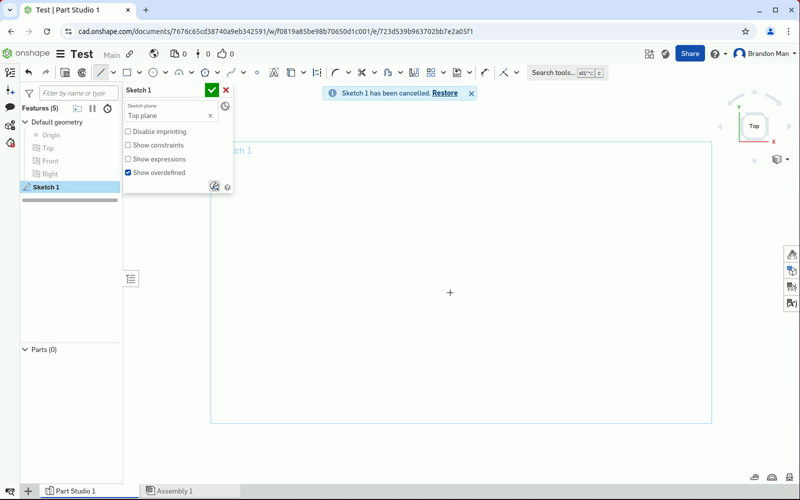
key_up(shift)
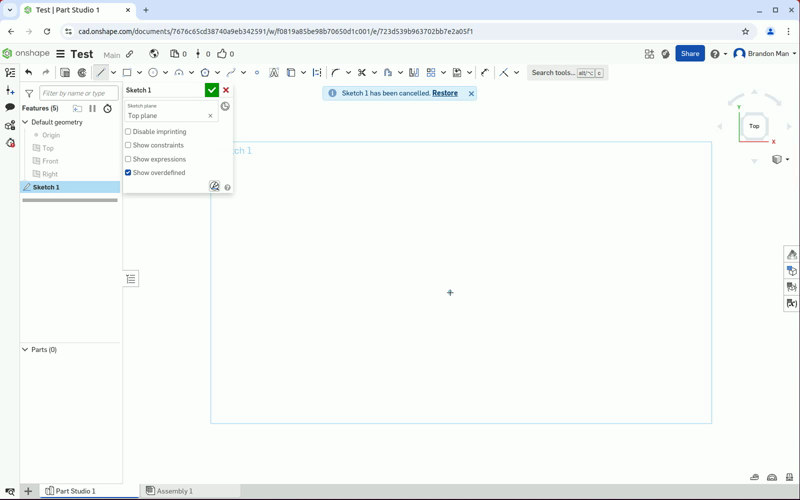
key_down(shift)
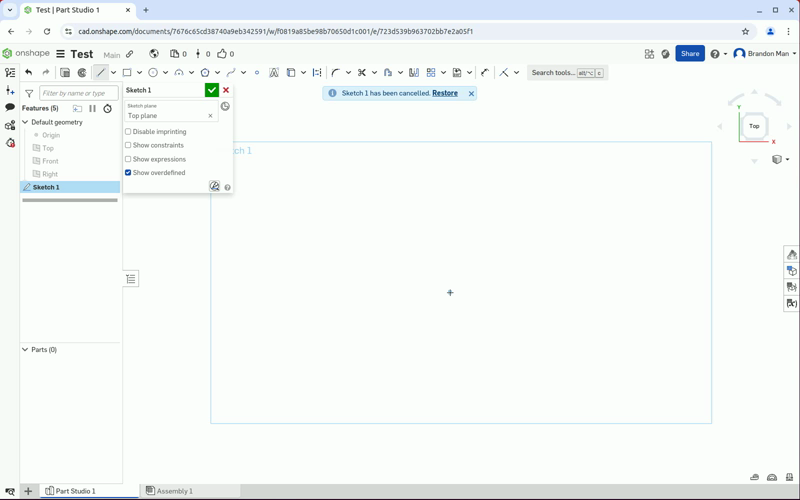
mouse_move(480, 292)
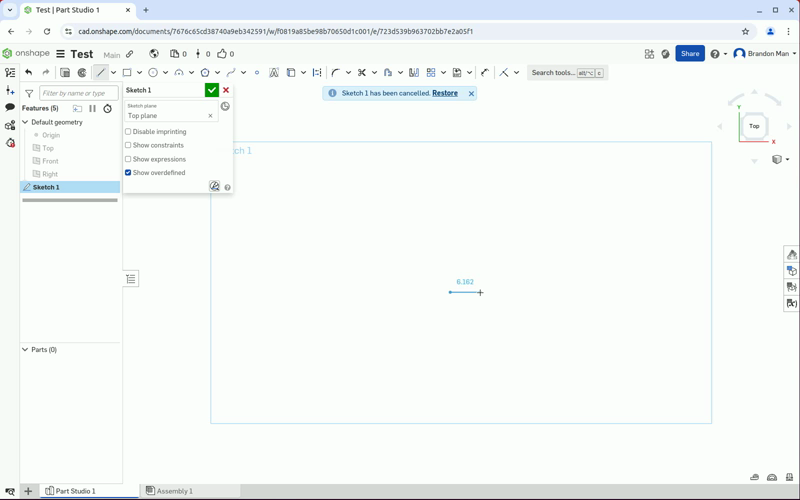
mouse_move(472, 292)
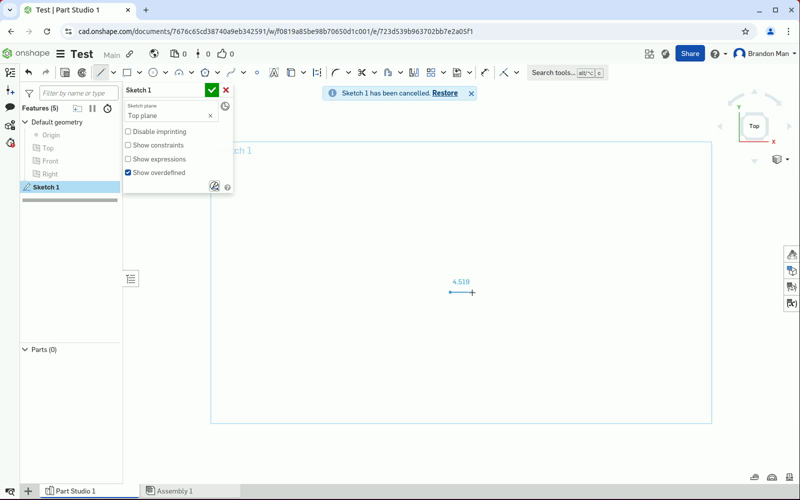
click(472, 292)
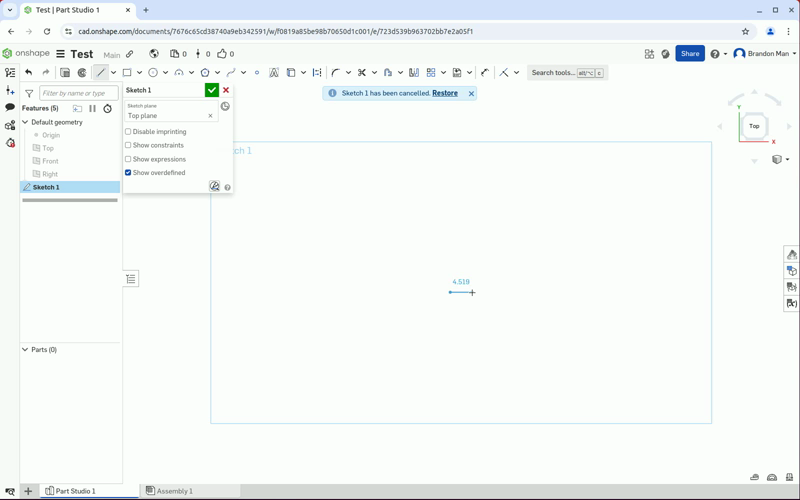
key_up(shift)
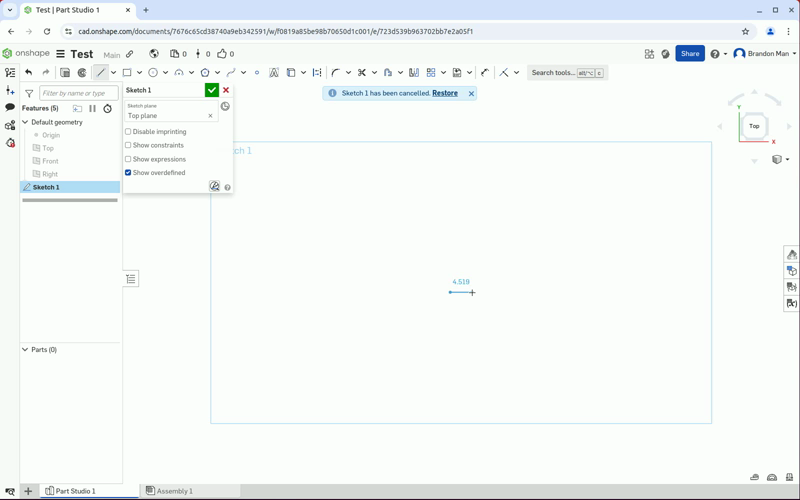
key(esc)
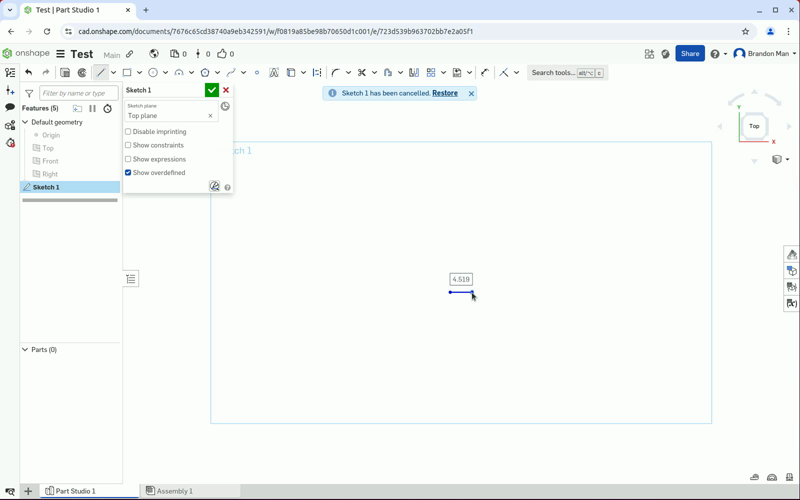
key(a)
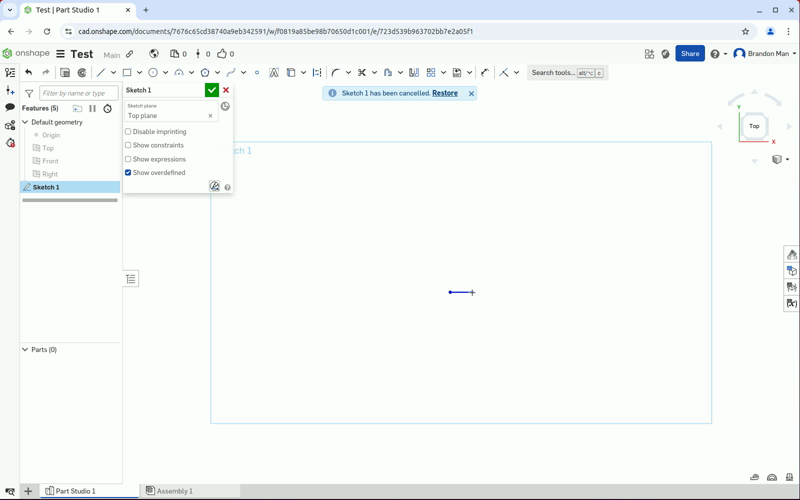
mouse_move(472, 292)
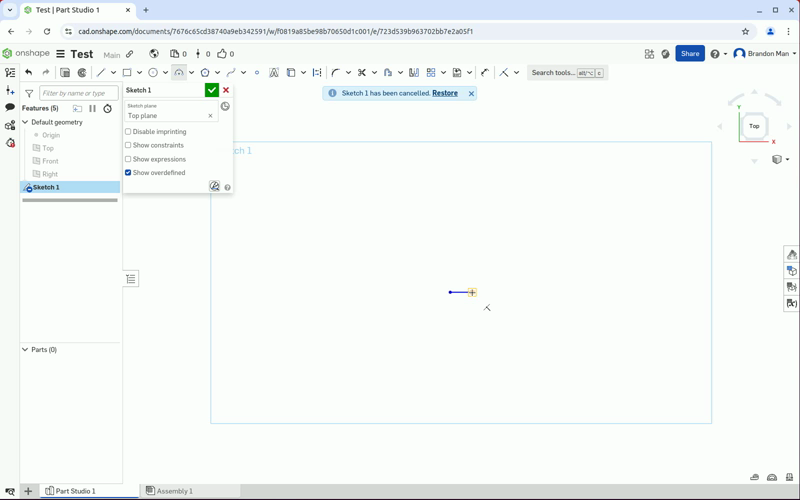
click(472, 292)
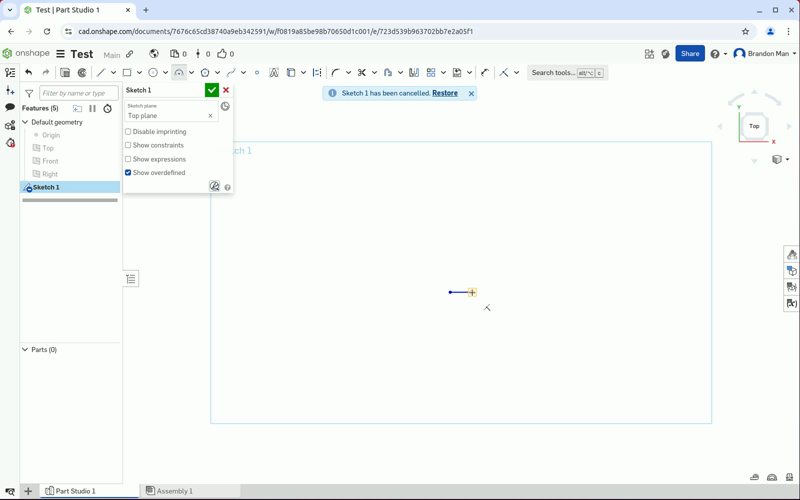
mouse_move(450, 292)
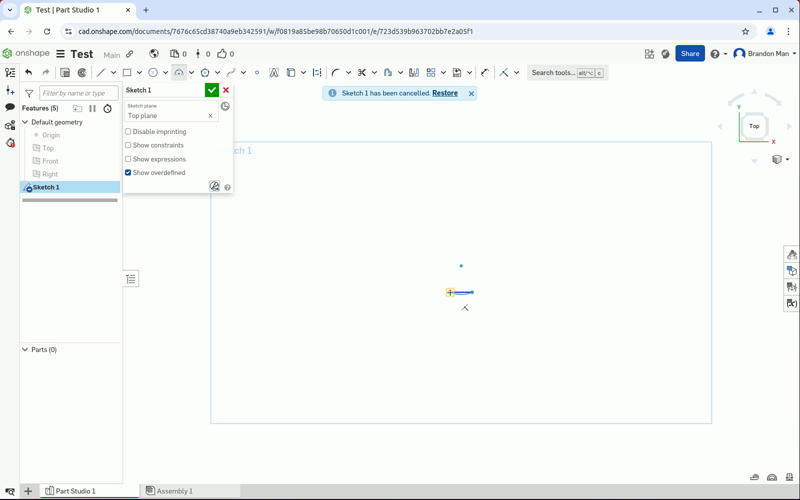
click(450, 292)
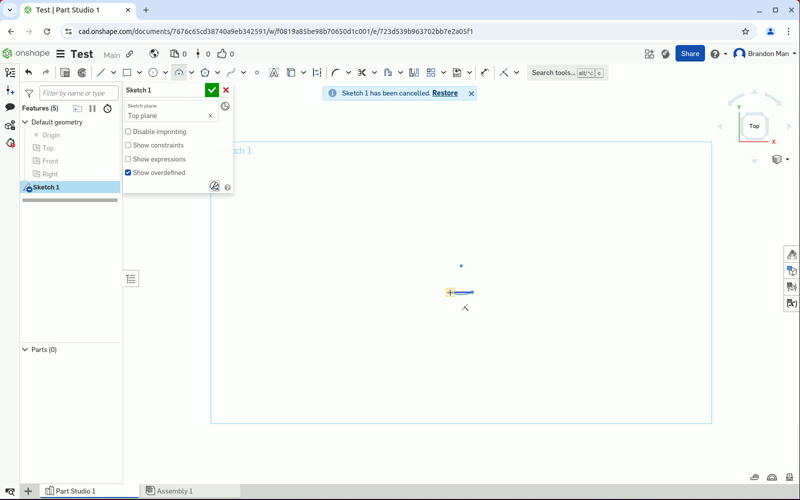
key_down(shift)
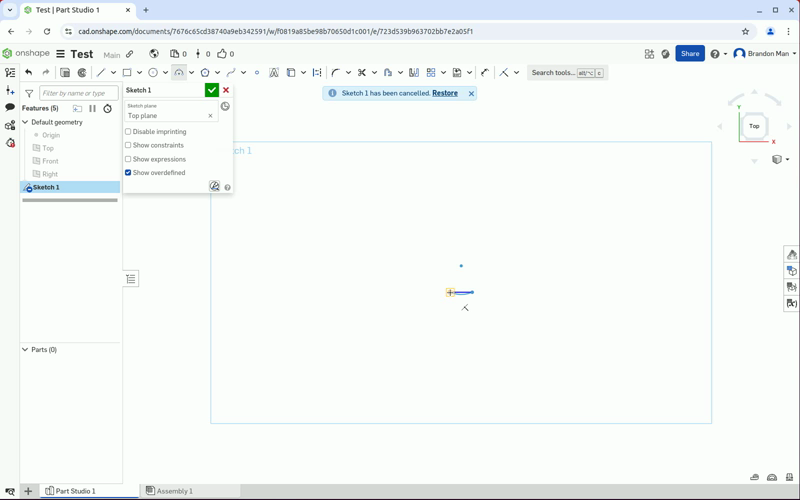
mouse_move(461, 268)
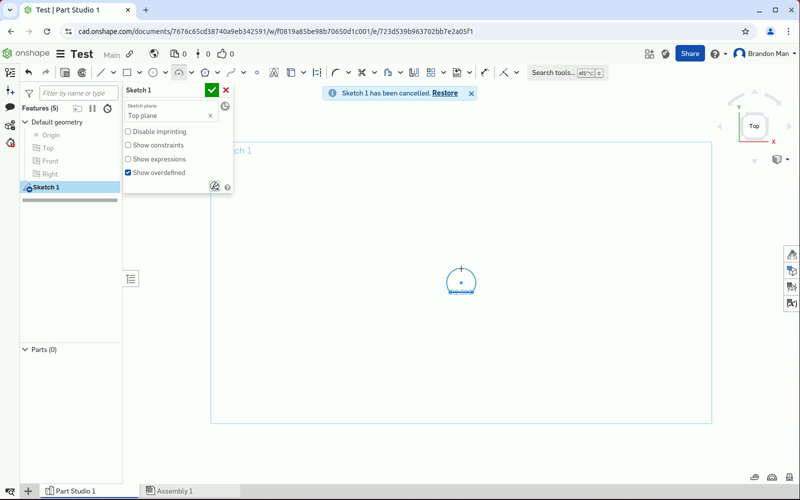
click(461, 268)
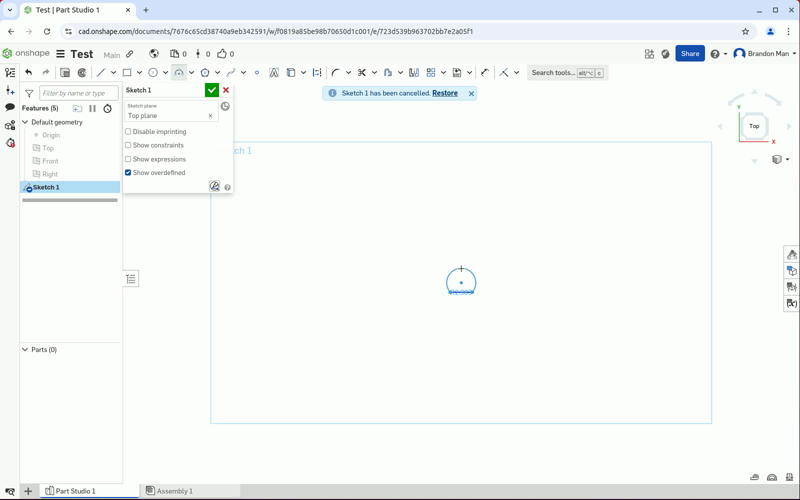
key_up(shift)
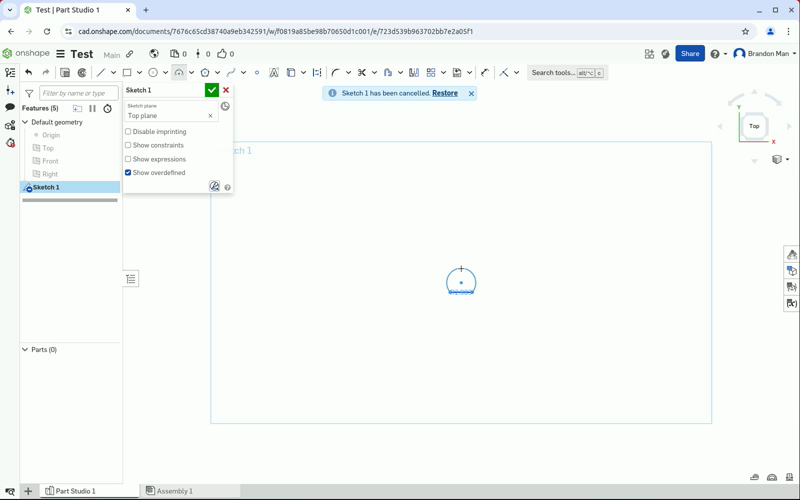
key(esc)
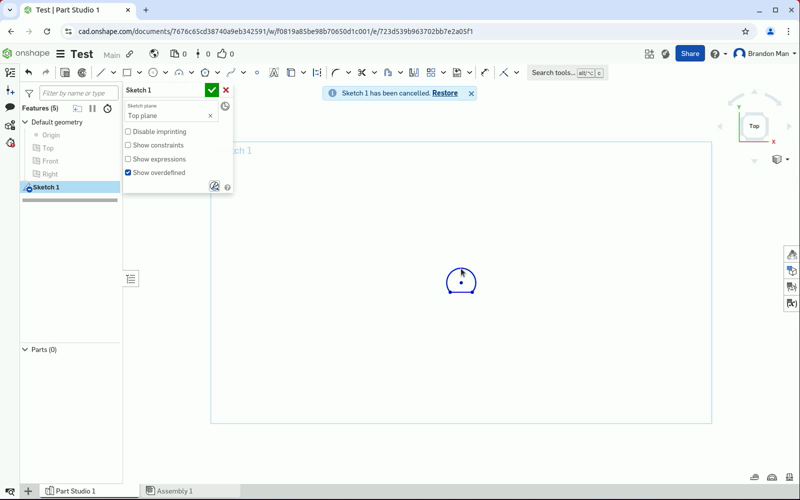
mouse_move(469, 291)
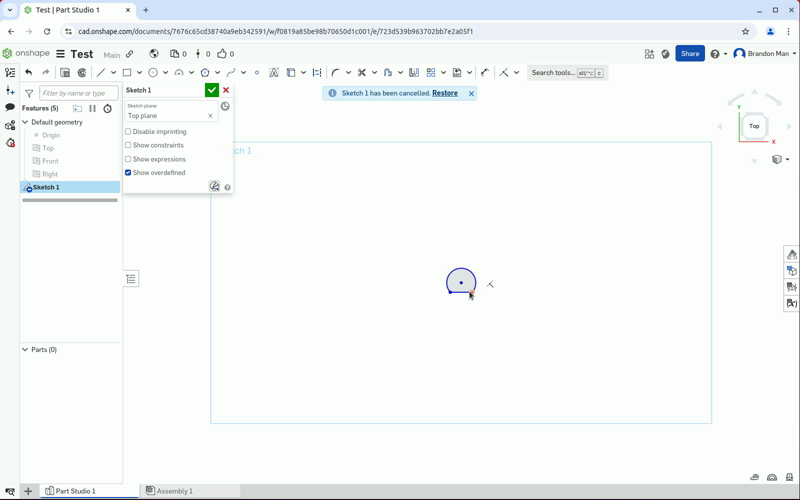
scroll(6)
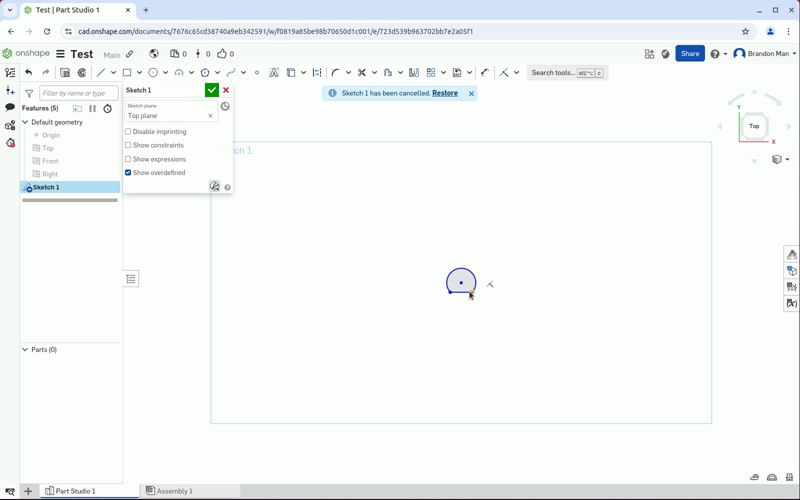
scroll(6)
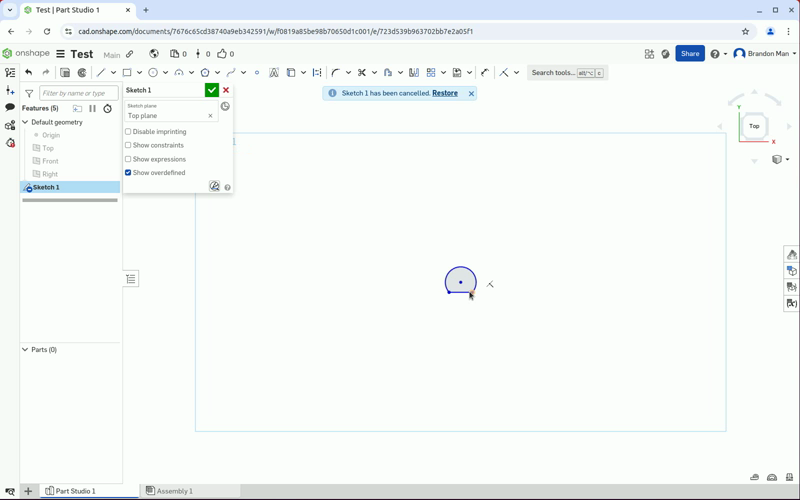
scroll(6)
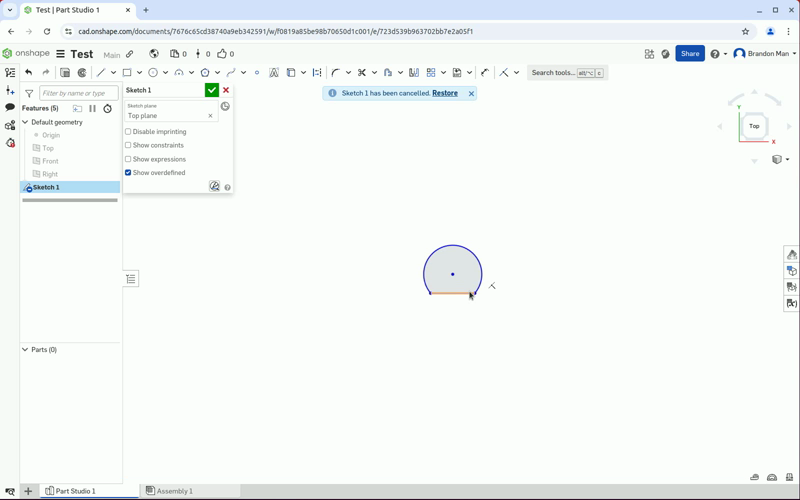
scroll(6)
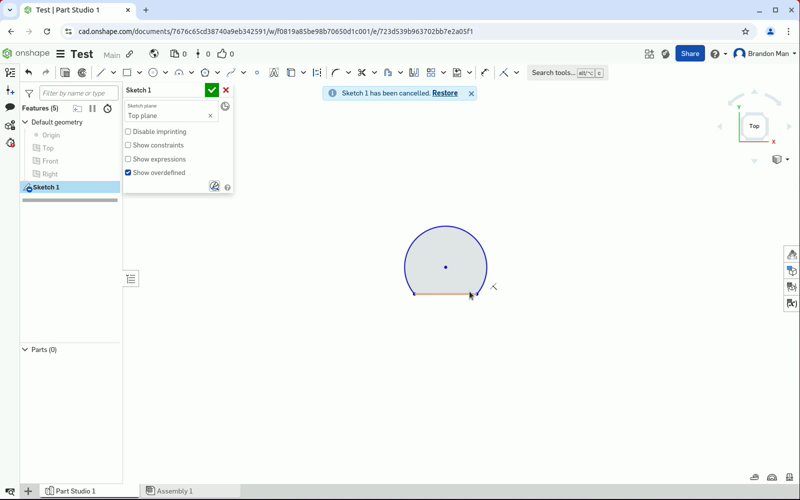
scroll(6)
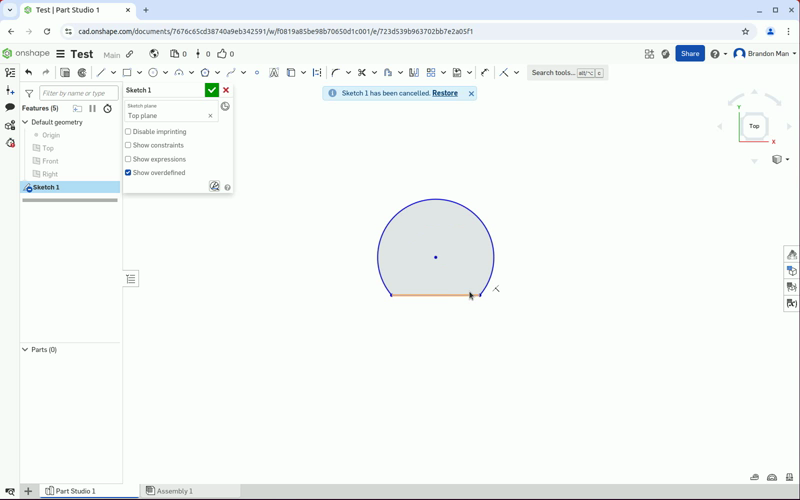
scroll(6)
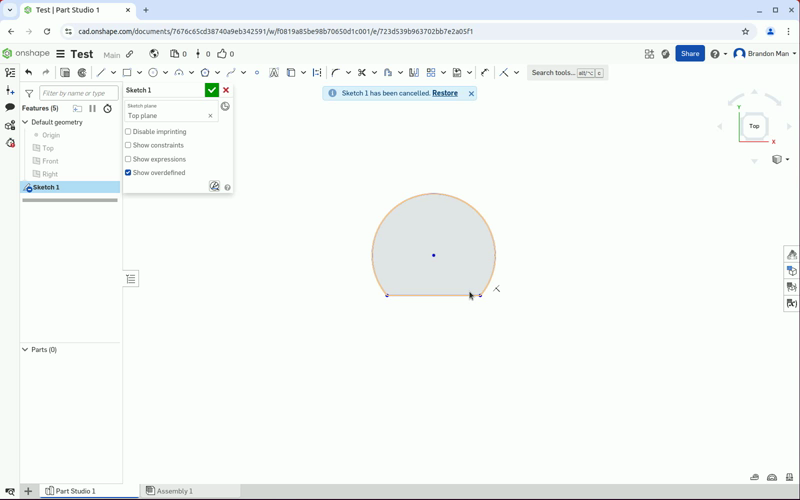
scroll(6)
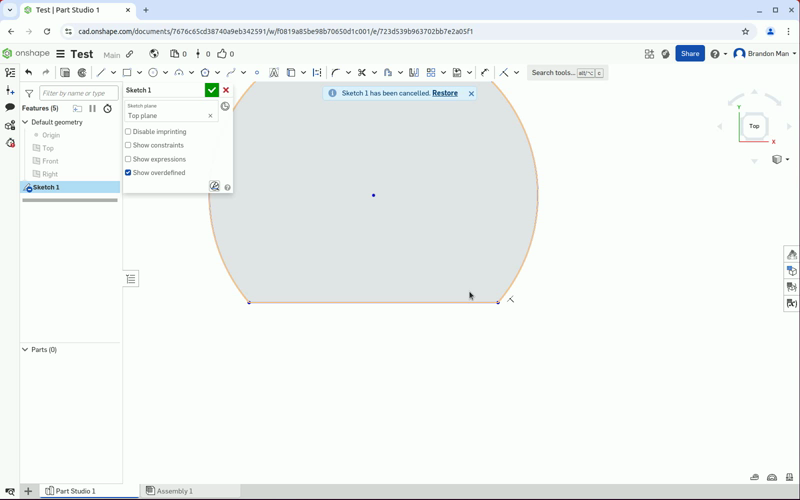
click(469, 291)
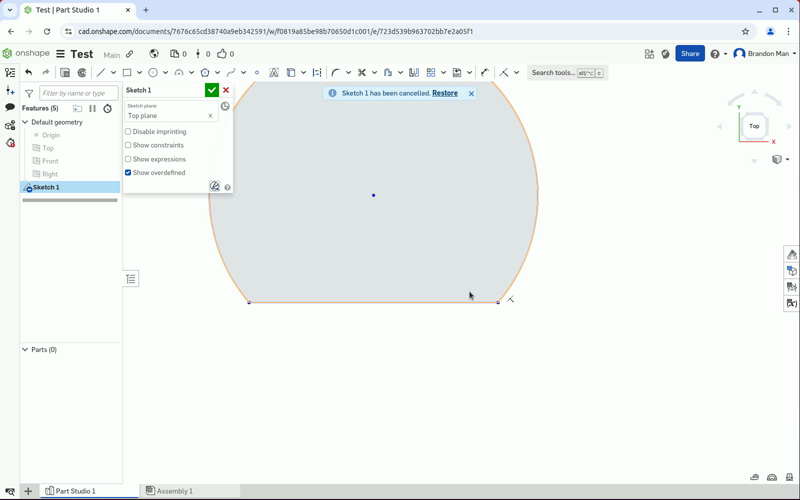
scroll(-6)
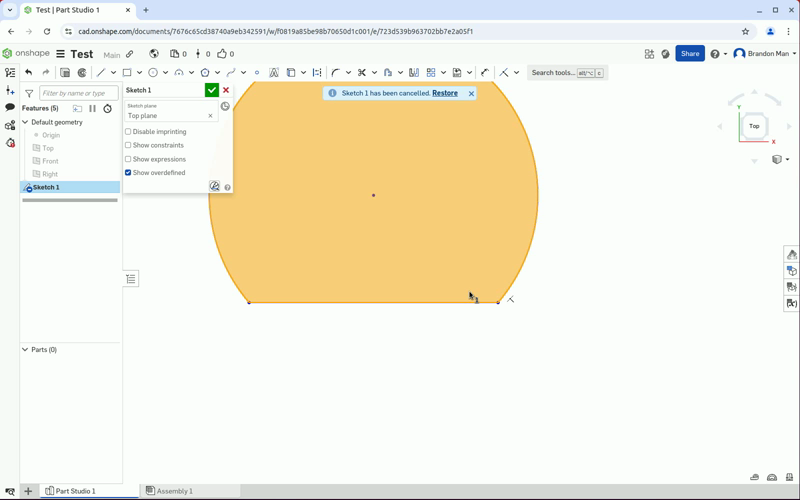
scroll(-6)
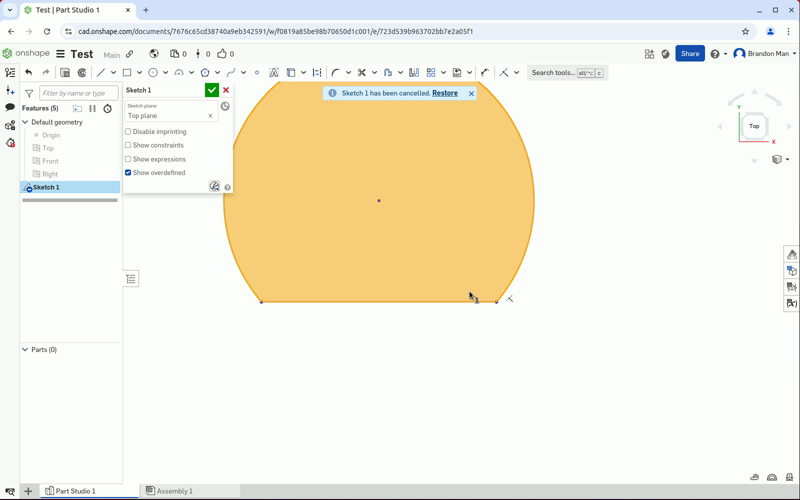
scroll(-6)
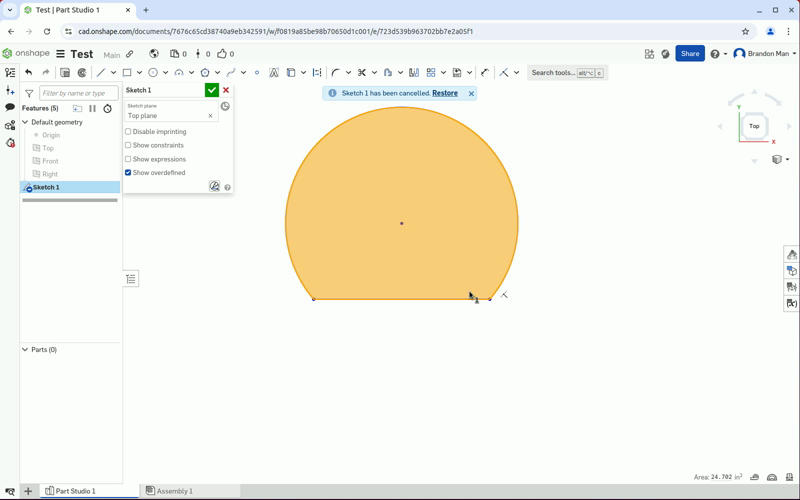
scroll(-6)
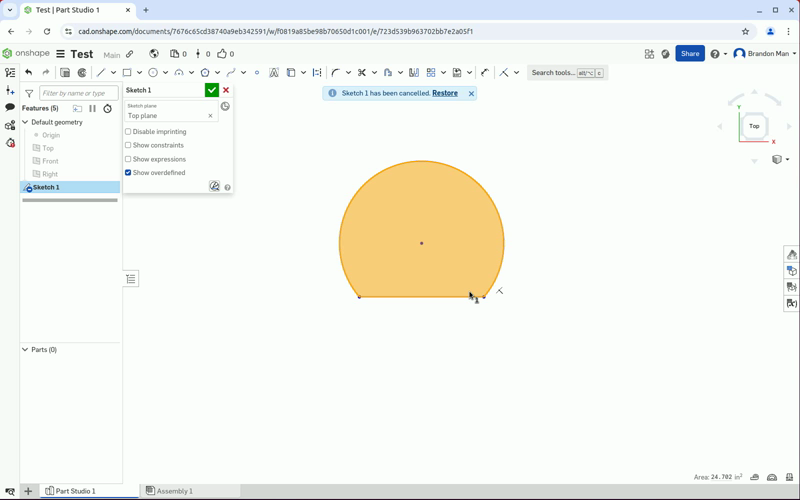
scroll(-6)
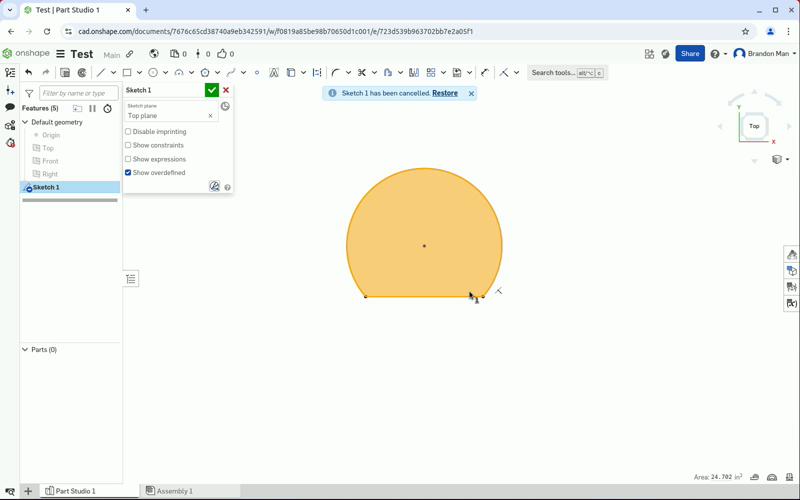
scroll(-6)
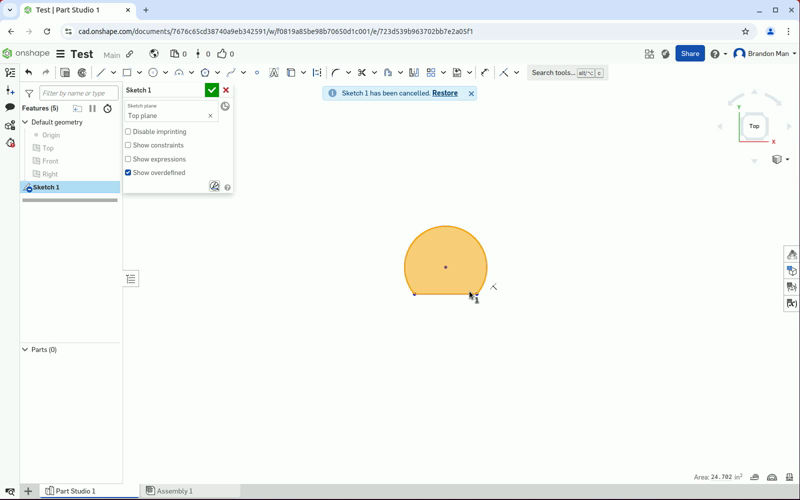
scroll(-6)
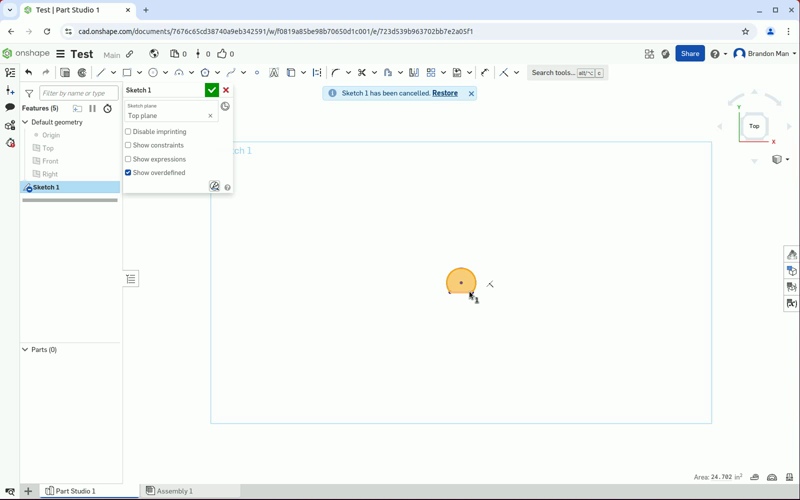
mouse_move(73, 352)
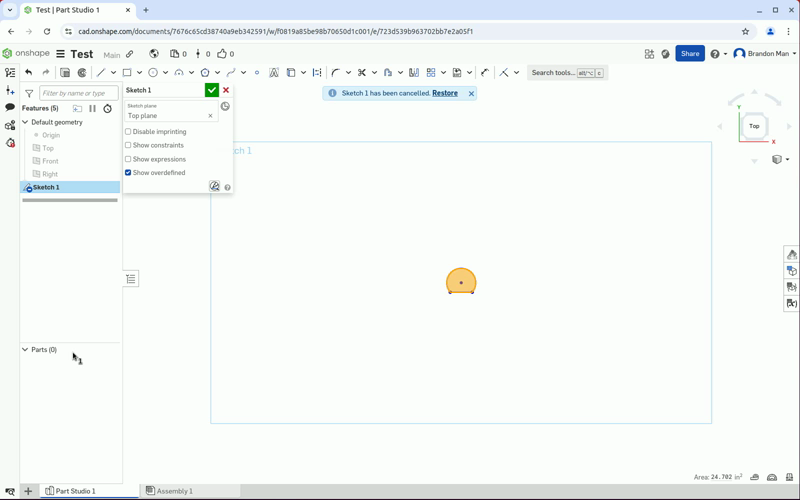
key(shift+y)
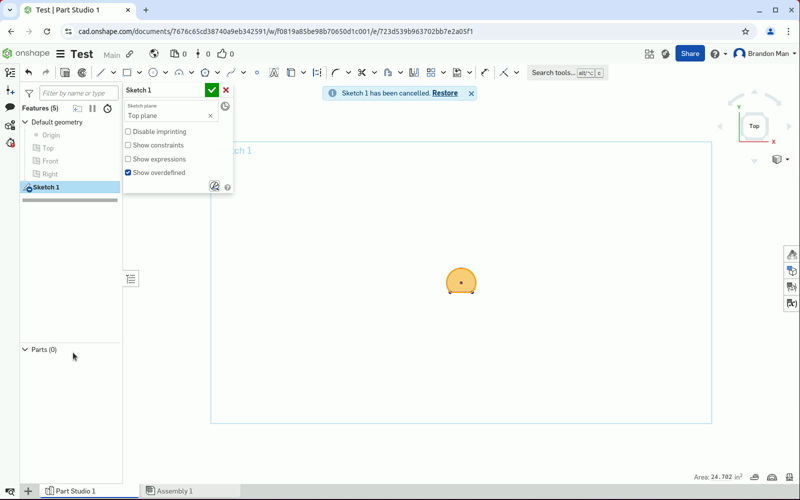
key(shift+e)
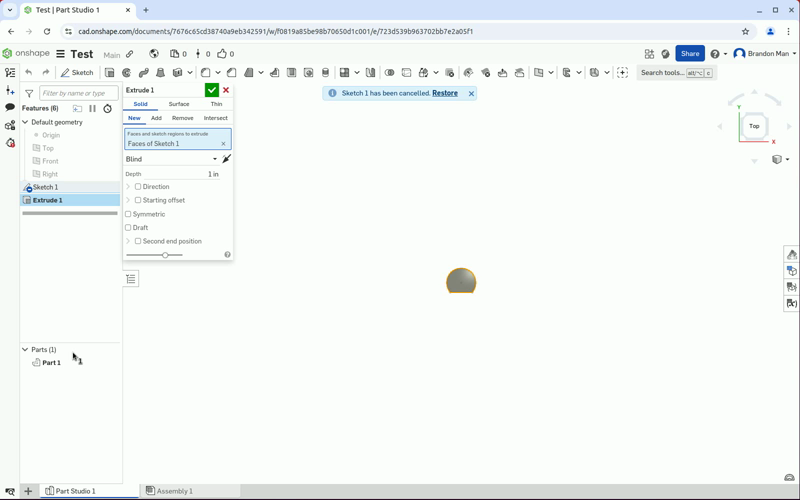
mouse_move(143, 106)
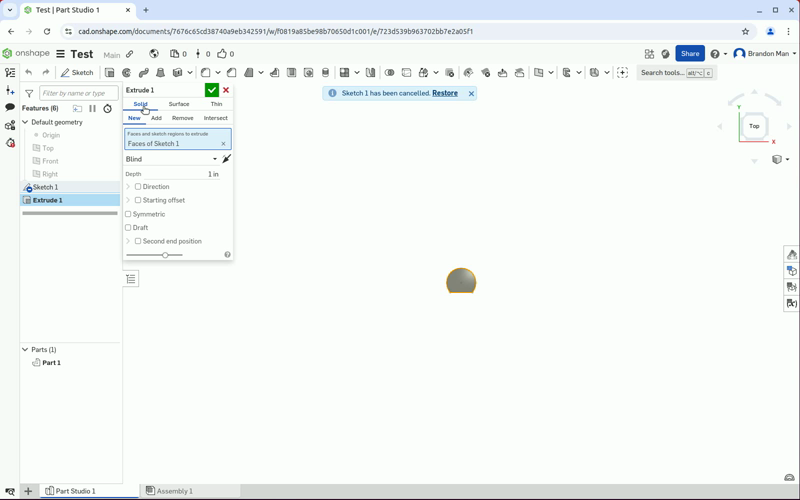
click(143, 106)
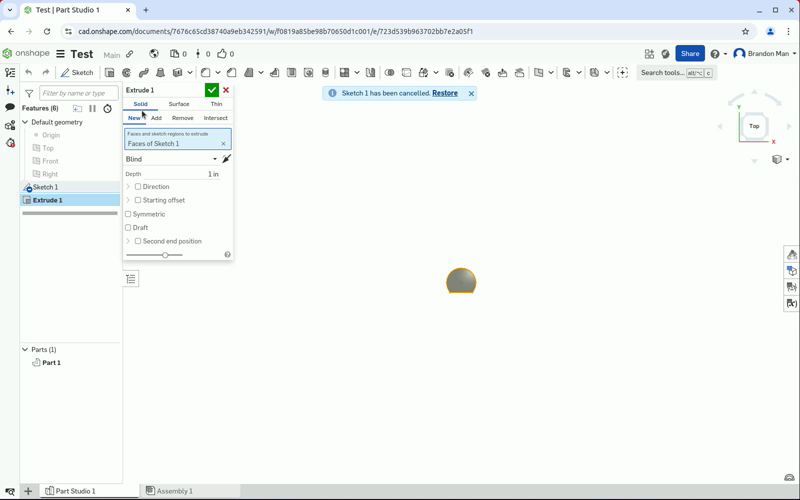
mouse_move(137, 120)
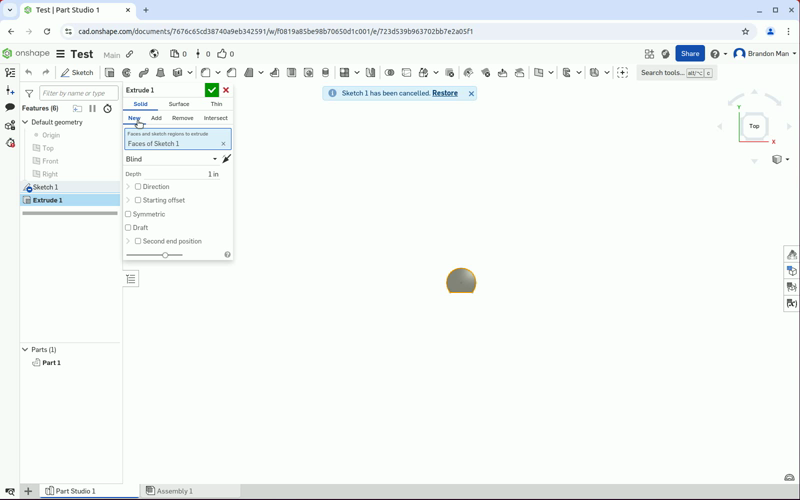
click(137, 120)
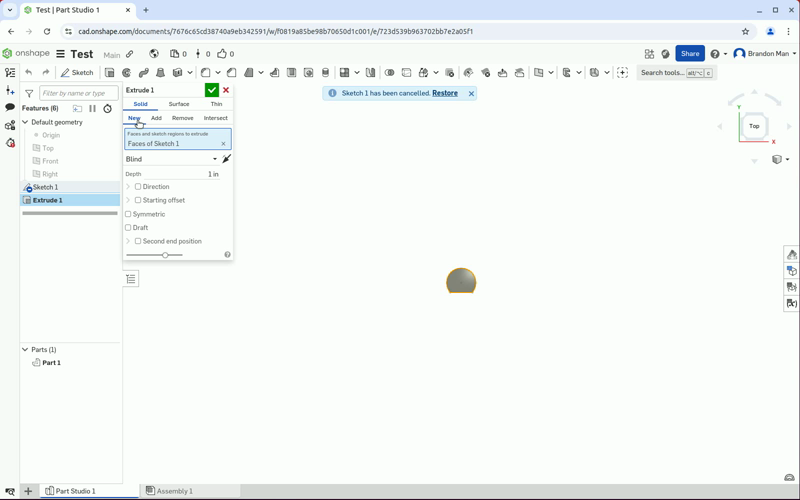
key(tab, 4)
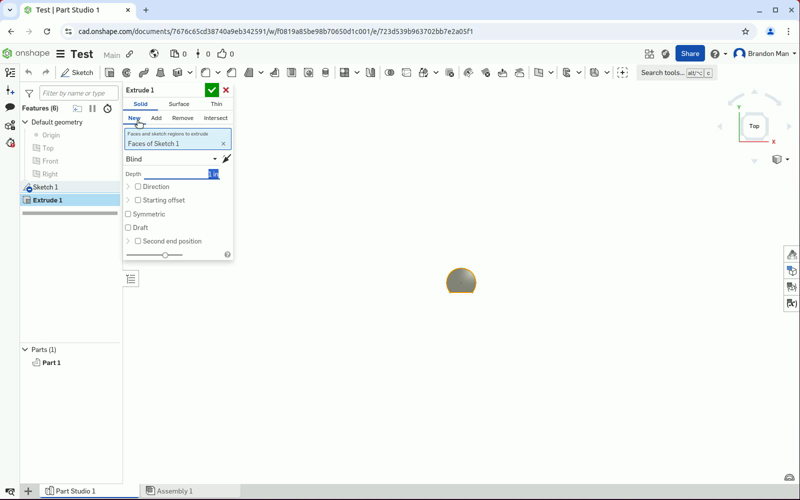
text(23.108)
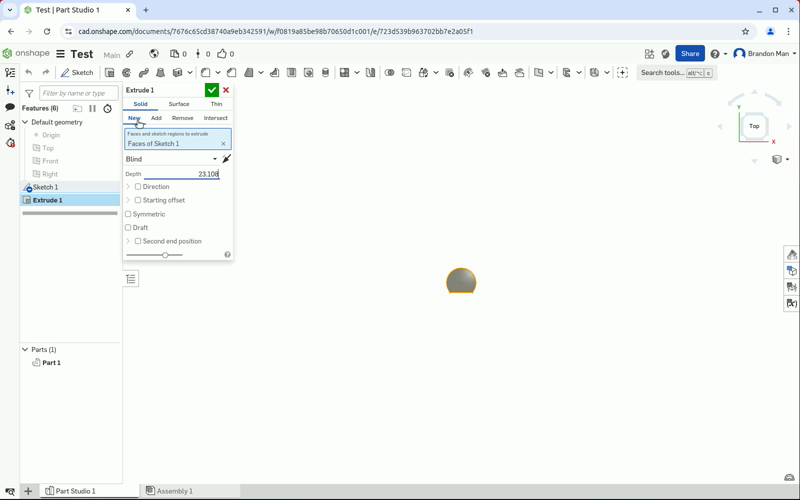
key(enter)
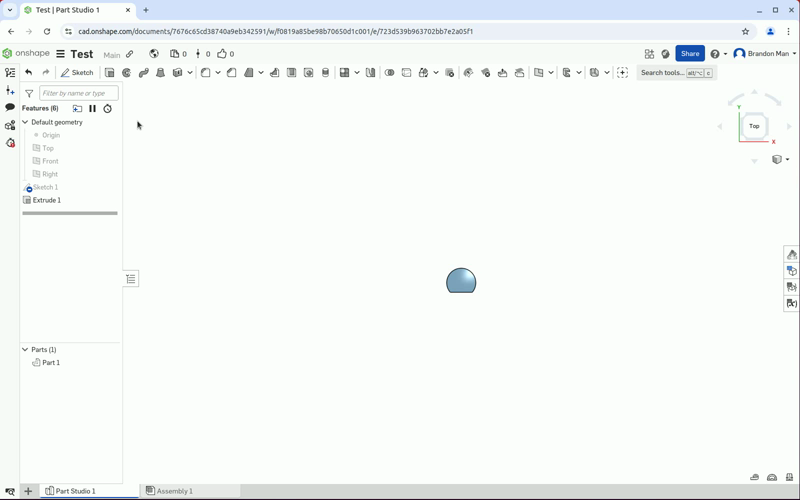
key(shift+h)
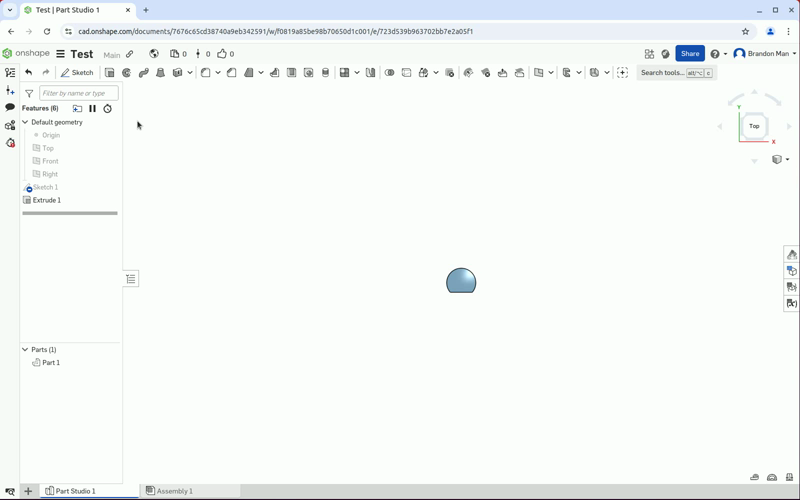
key(shift+h)
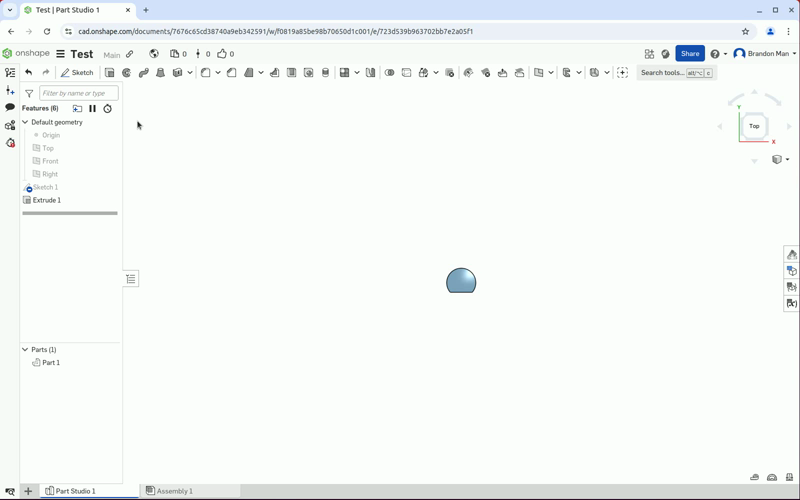
mouse_move(73, 189)
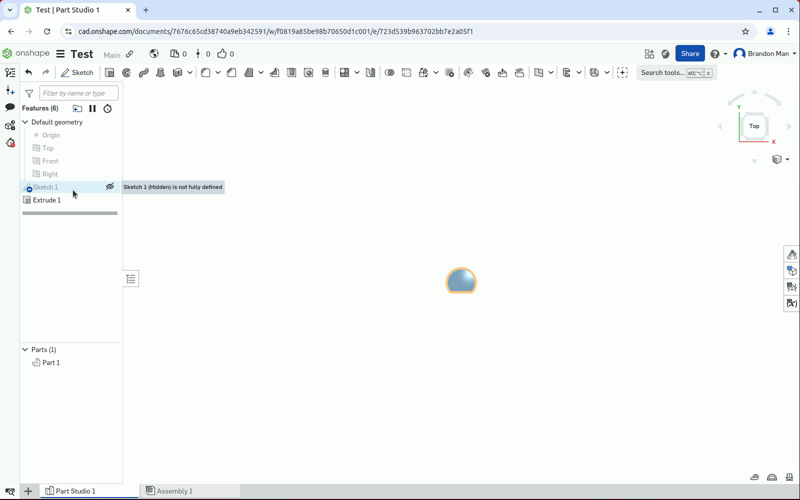
click(73, 189)
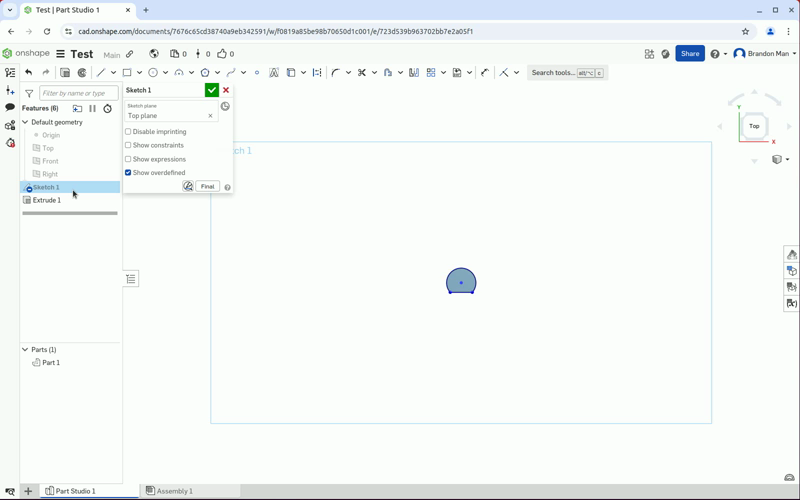
mouse_move(229, 92)
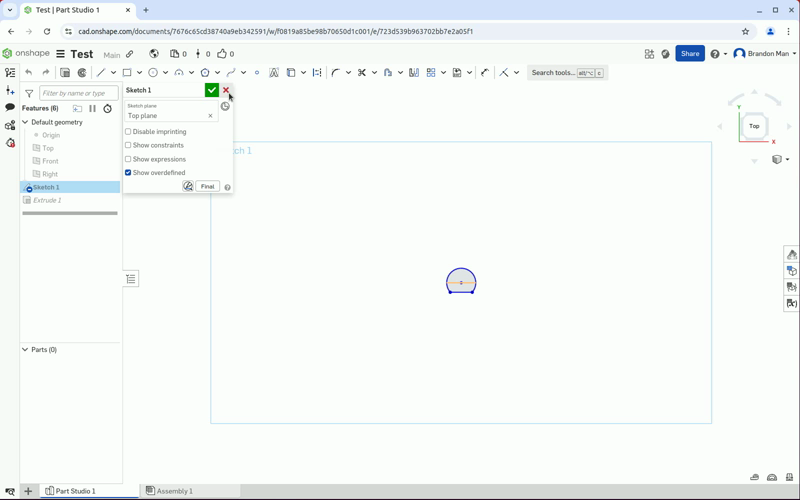
click(229, 92)
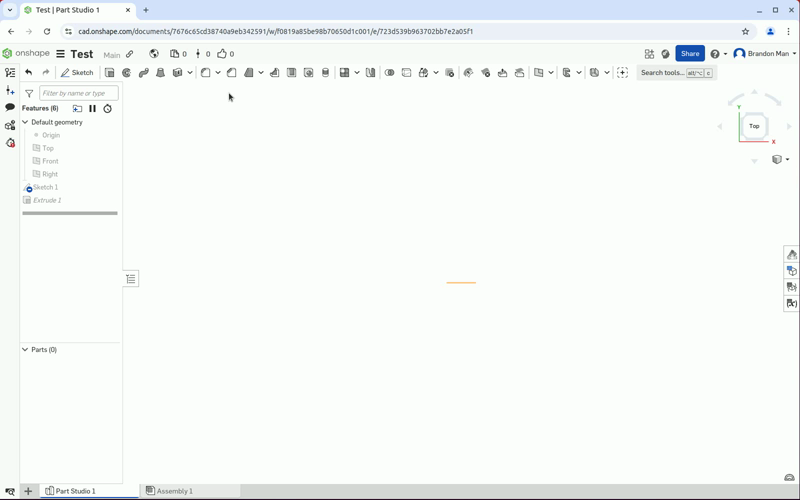
mouse_move(73, 352)
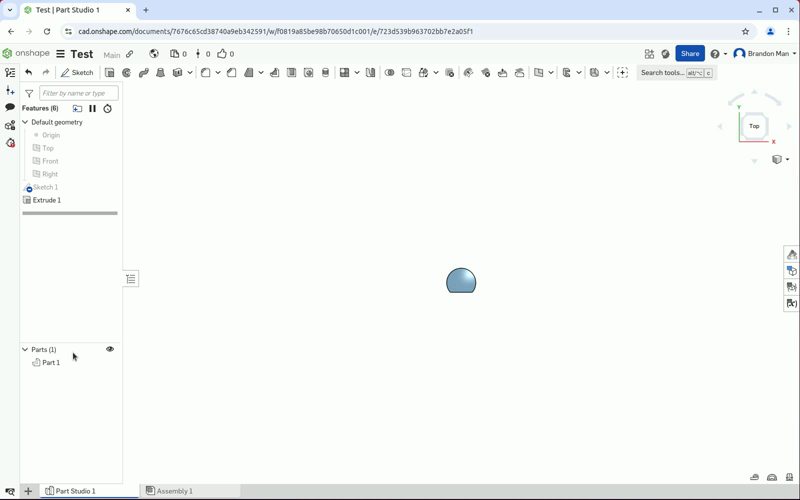
key(y)
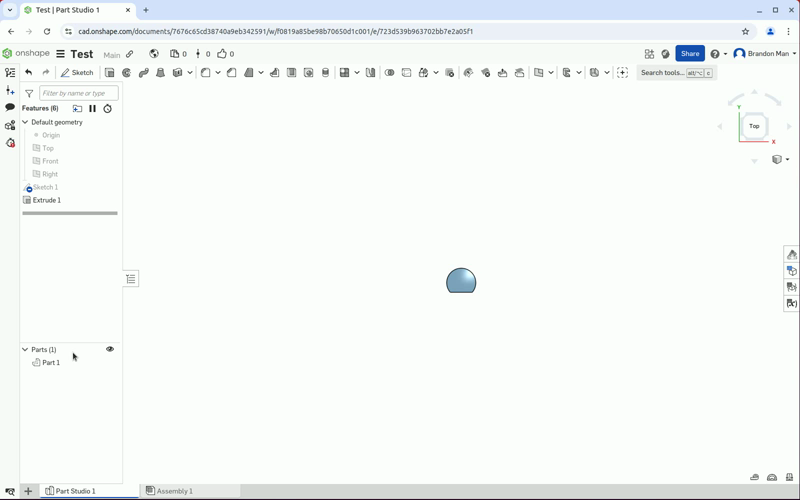
key(shift+p)
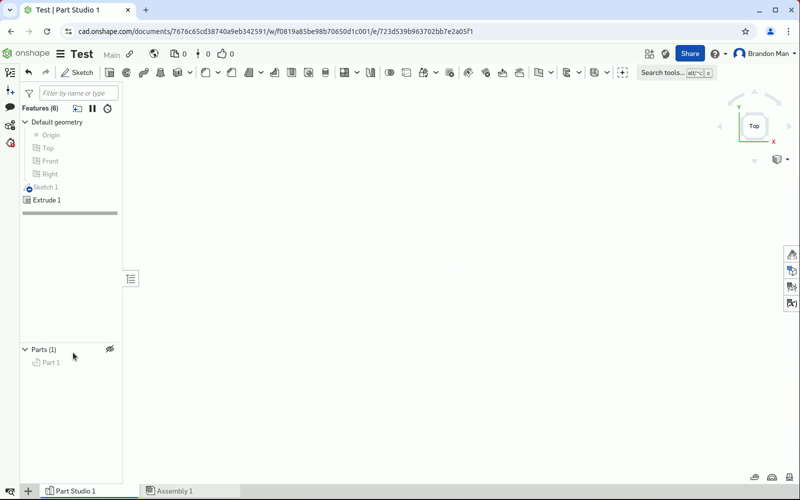
key(space)
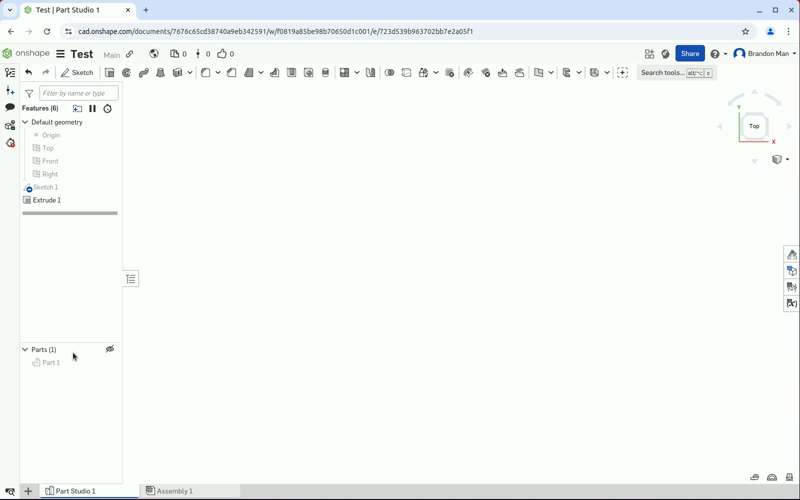
key_down(shift)
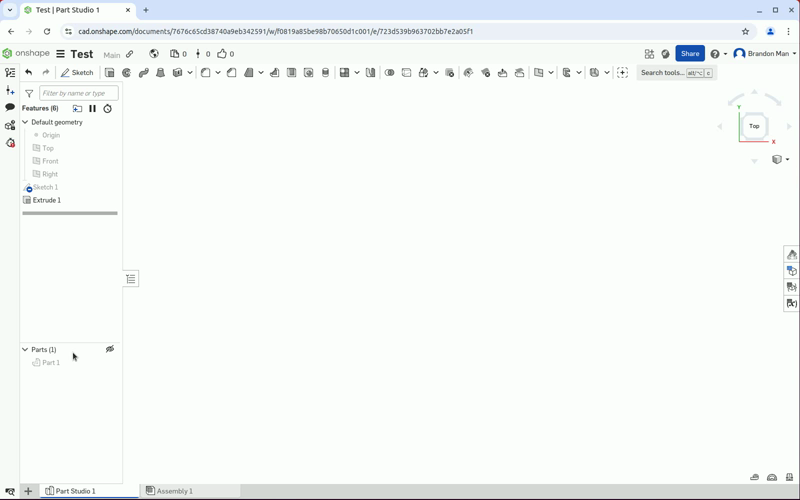
key(up)
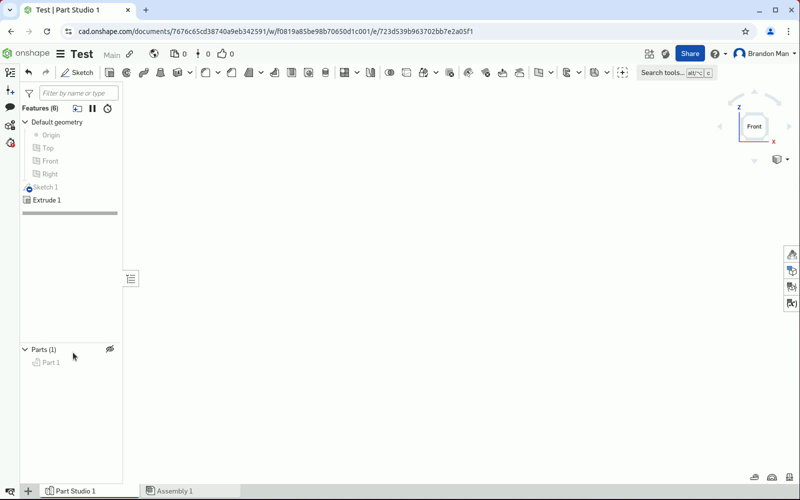
key_up(shift)
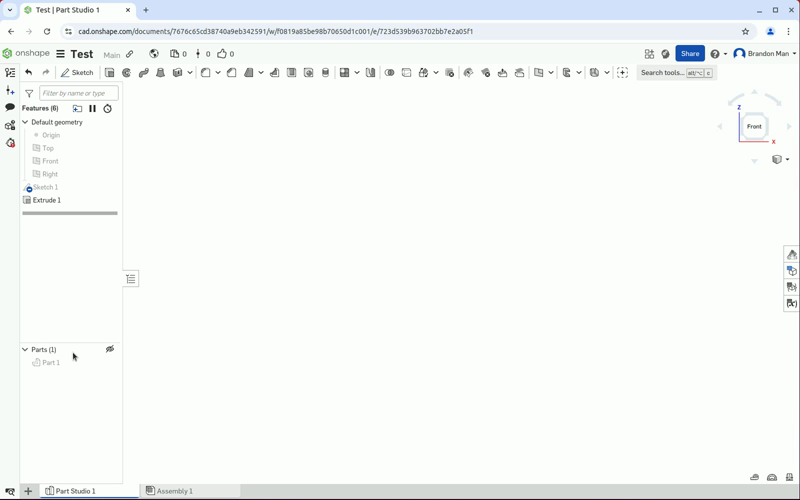
mouse_move(73, 352)
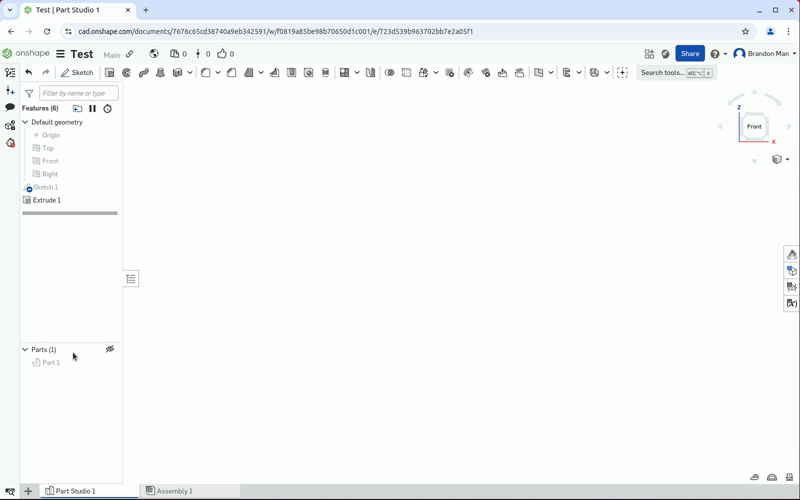
key(shift+y)
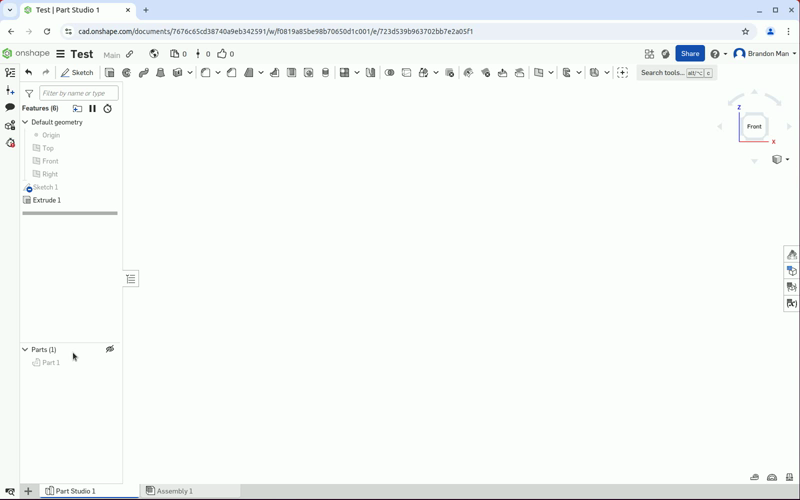
key(shift+s)
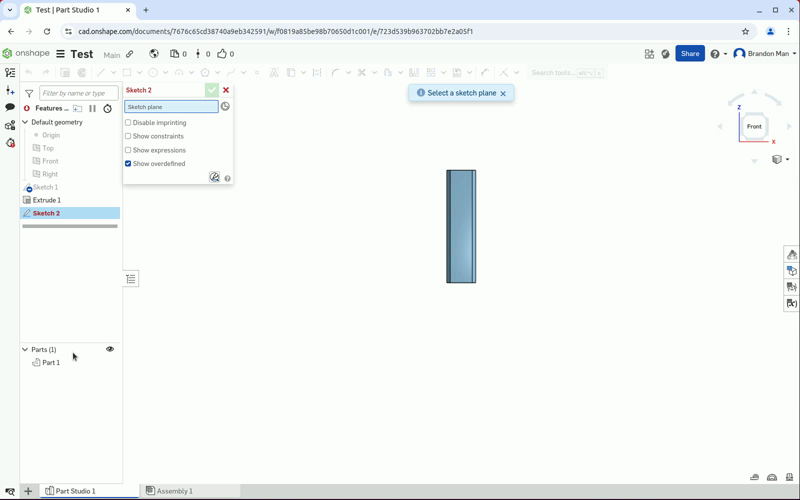
mouse_move(73, 163)
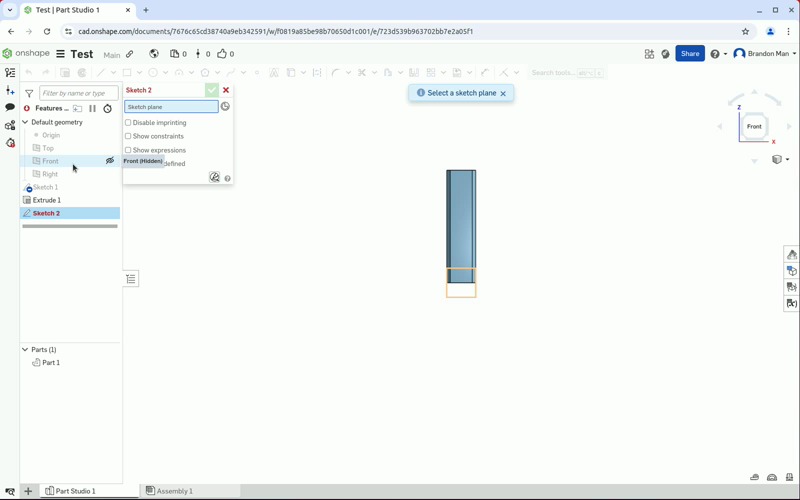
click(73, 163)
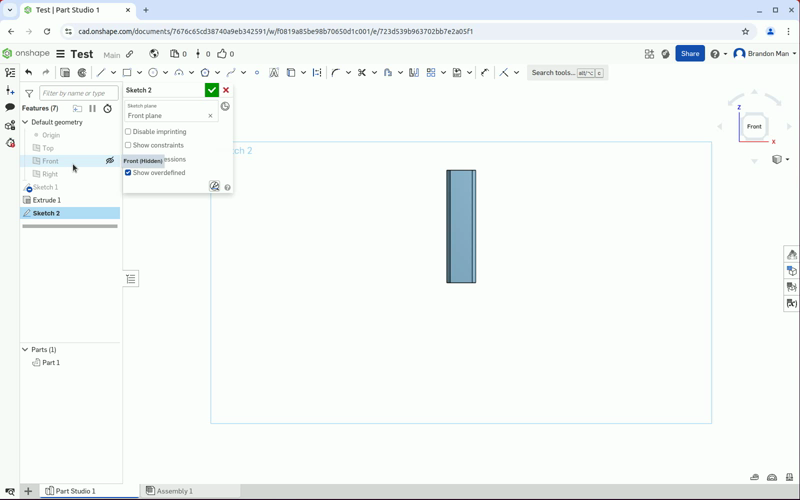
mouse_move(73, 352)
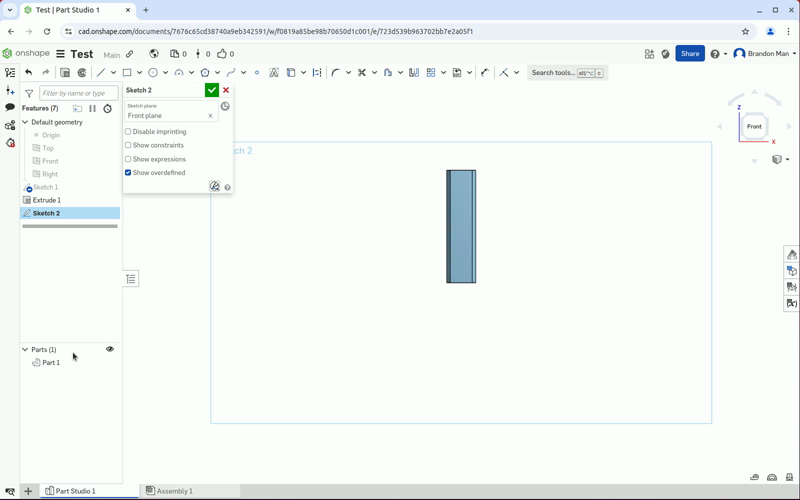
key(y)
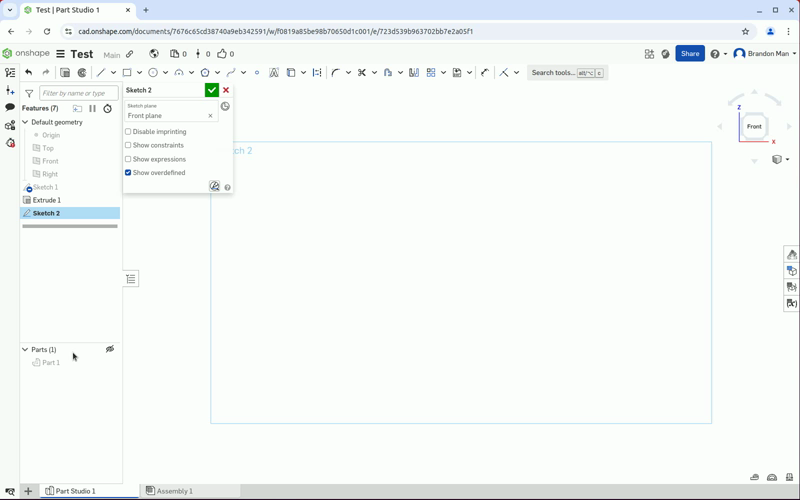
key(l)
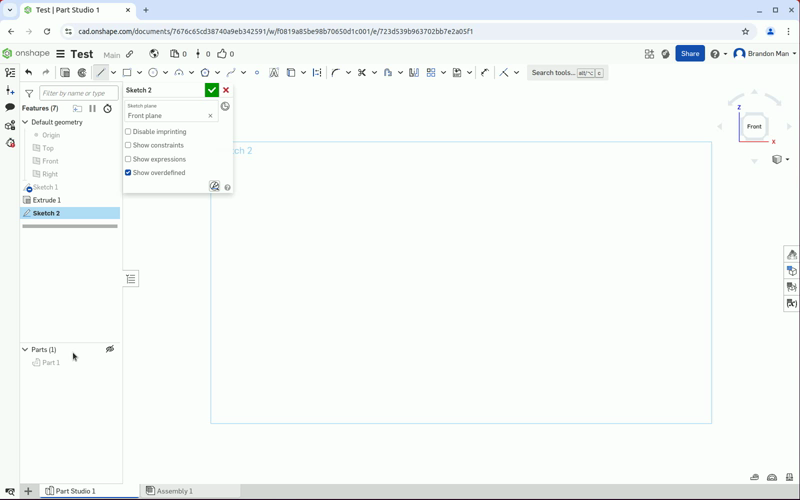
key_down(shift)
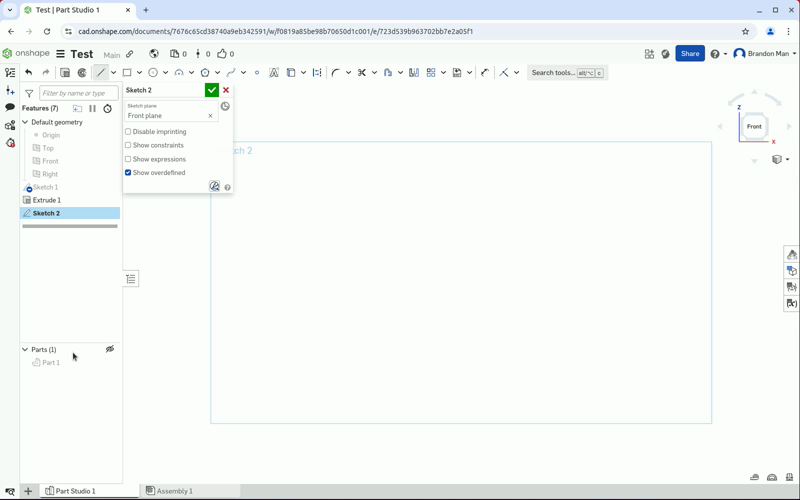
mouse_move(456, 231)
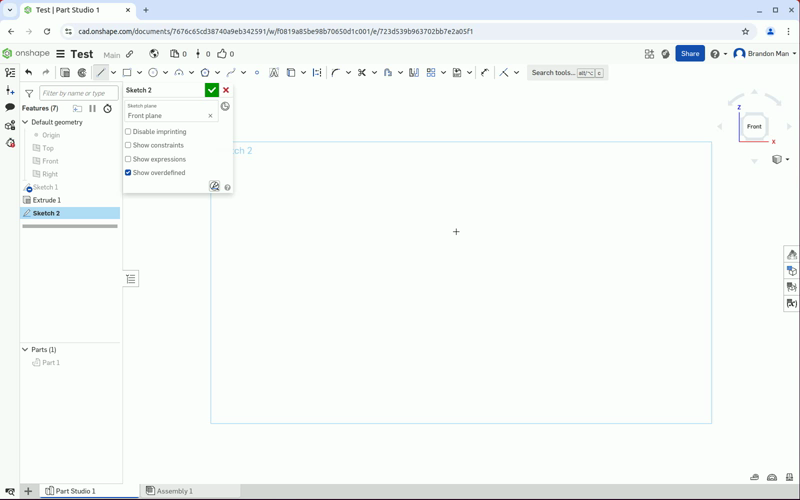
click(456, 231)
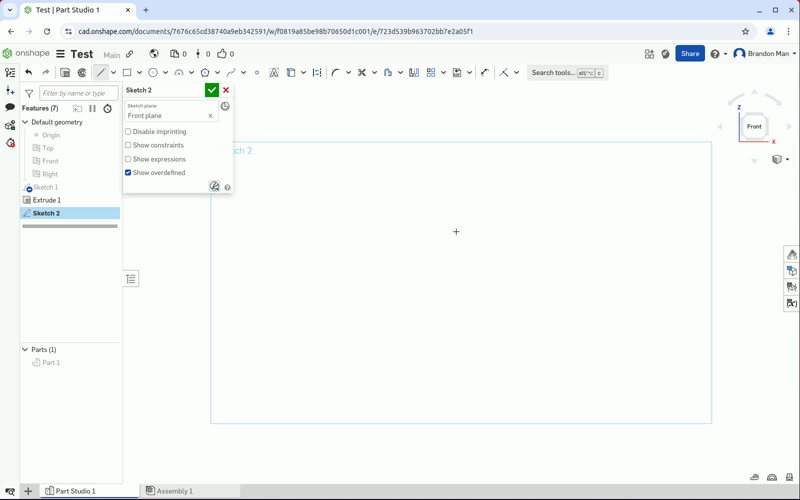
key_up(shift)
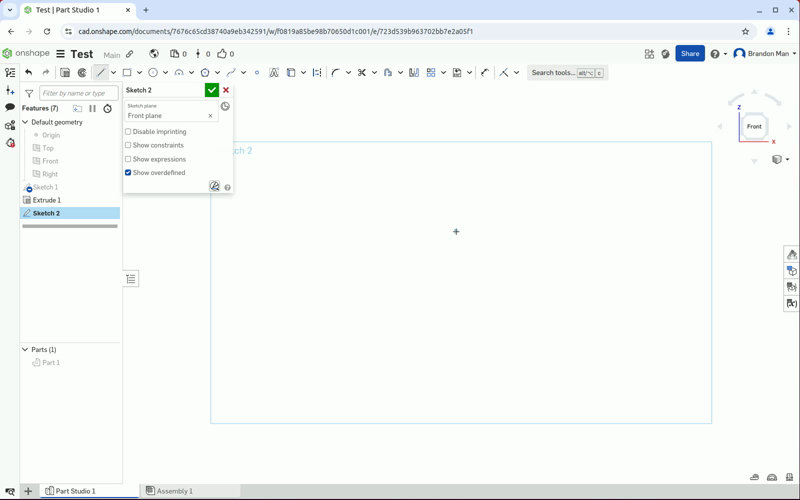
key_down(shift)
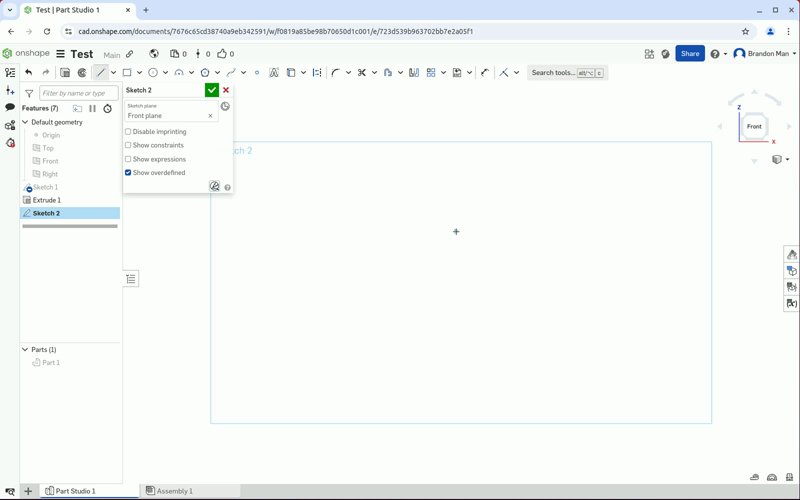
mouse_move(486, 231)
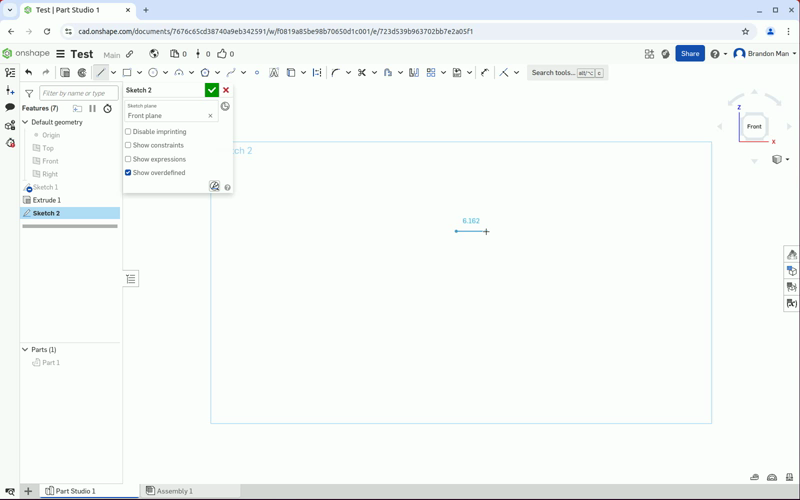
mouse_move(465, 231)
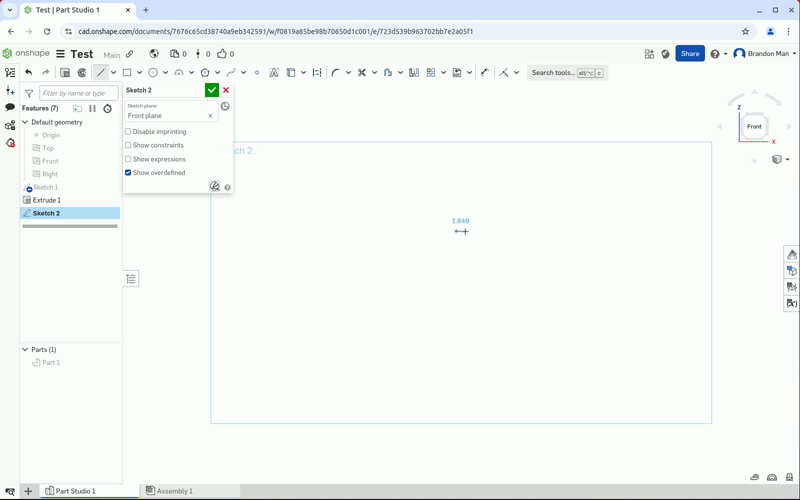
click(465, 231)
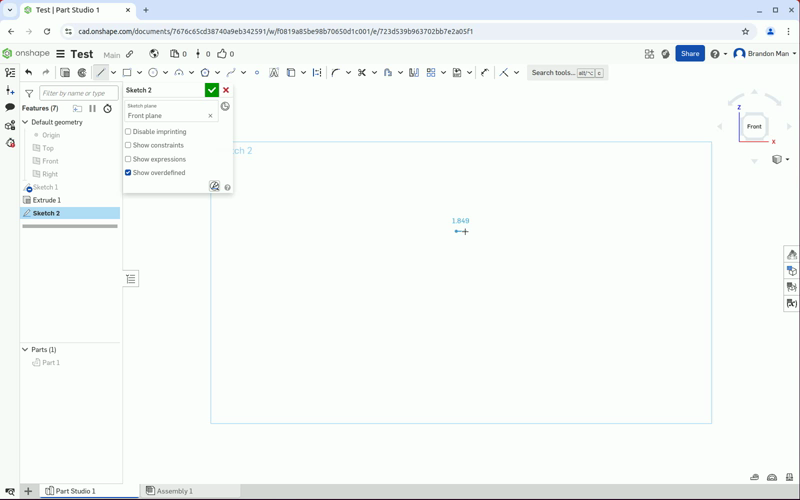
key_up(shift)
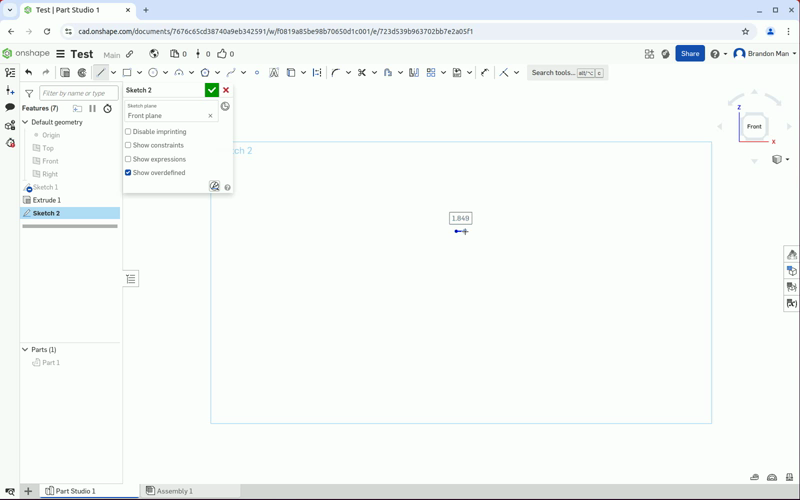
key_down(shift)
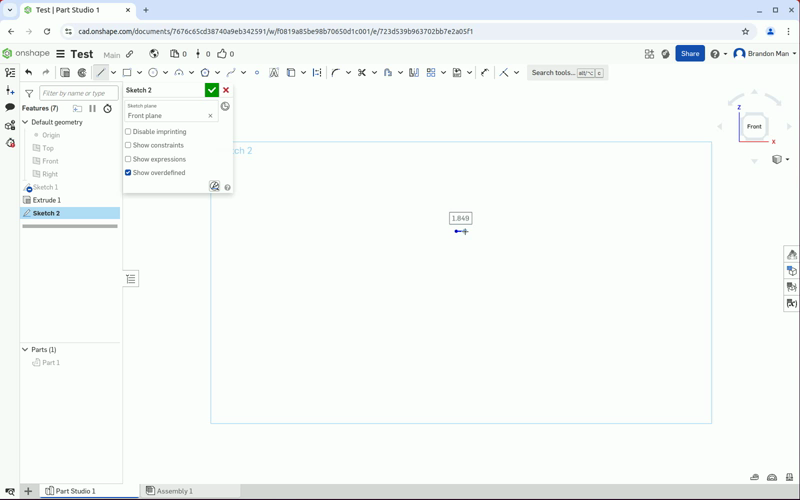
mouse_move(495, 231)
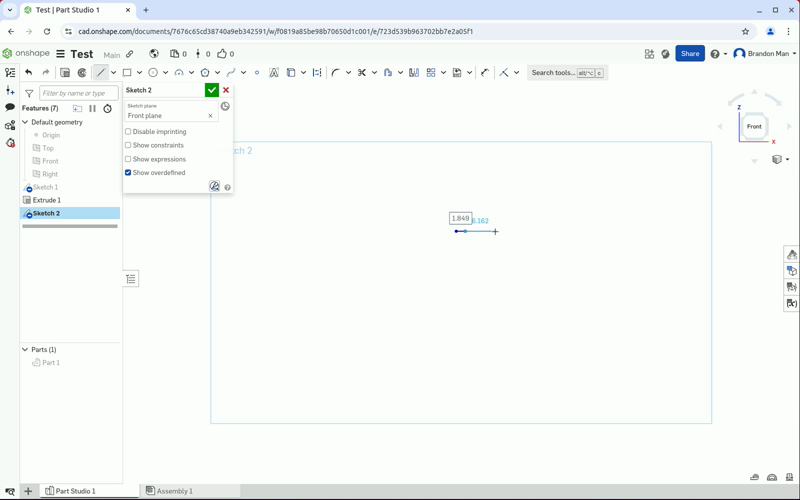
mouse_move(465, 222)
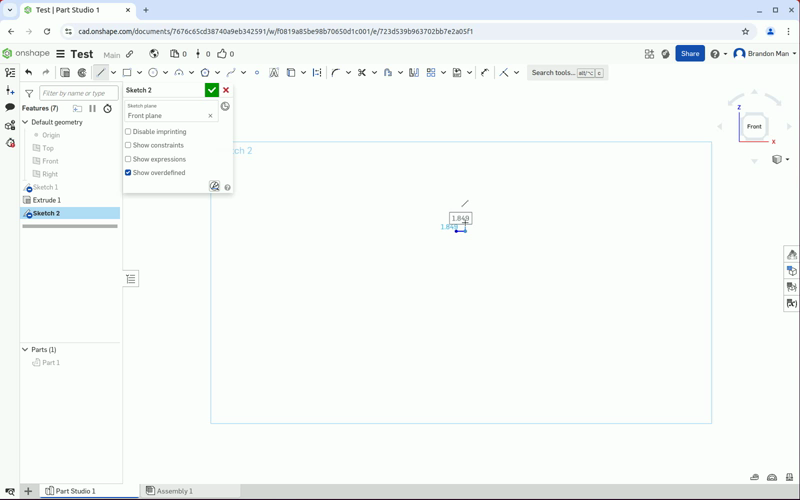
click(465, 222)
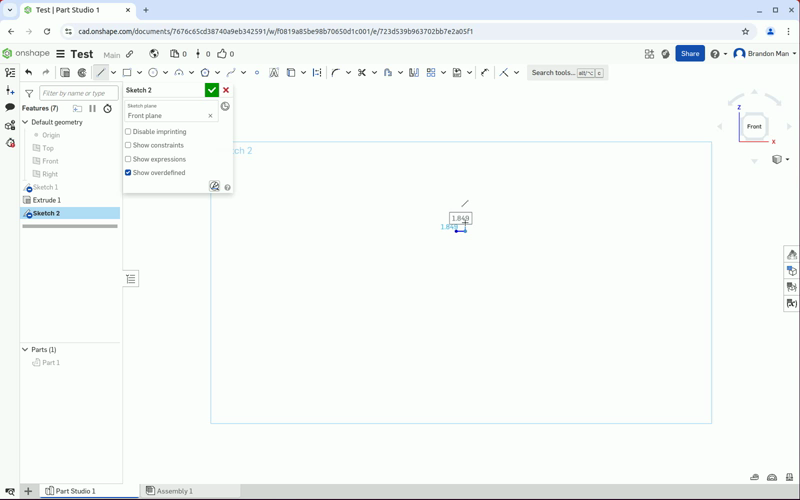
key_up(shift)
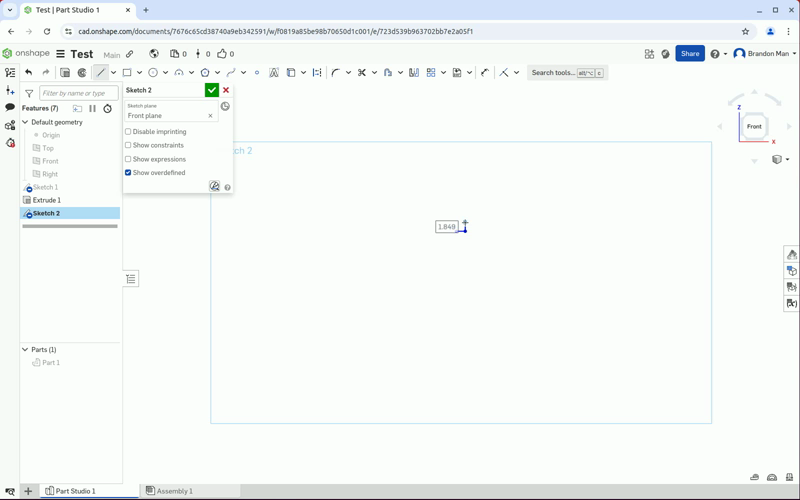
key_down(shift)
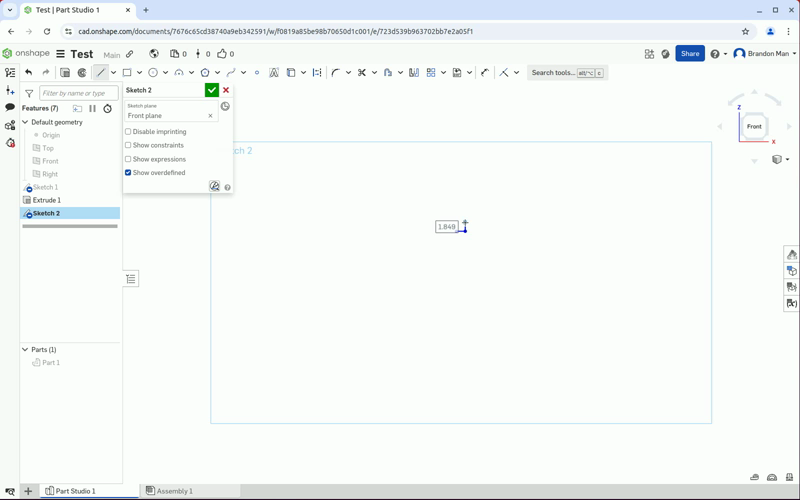
mouse_move(495, 222)
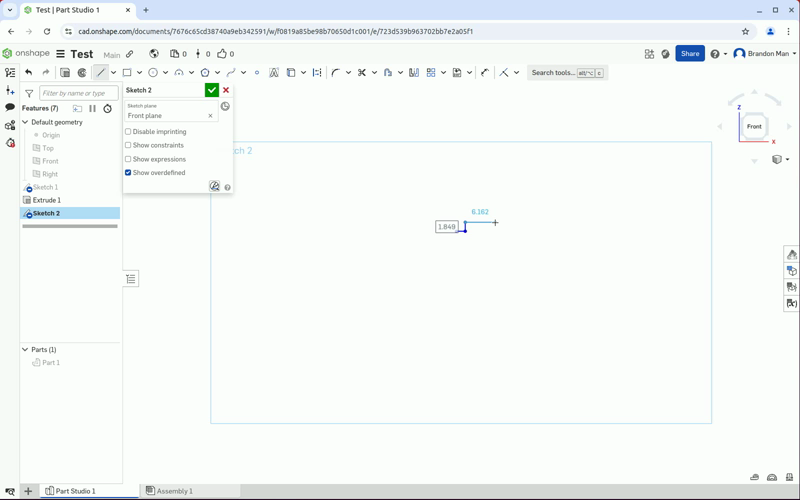
mouse_move(456, 222)
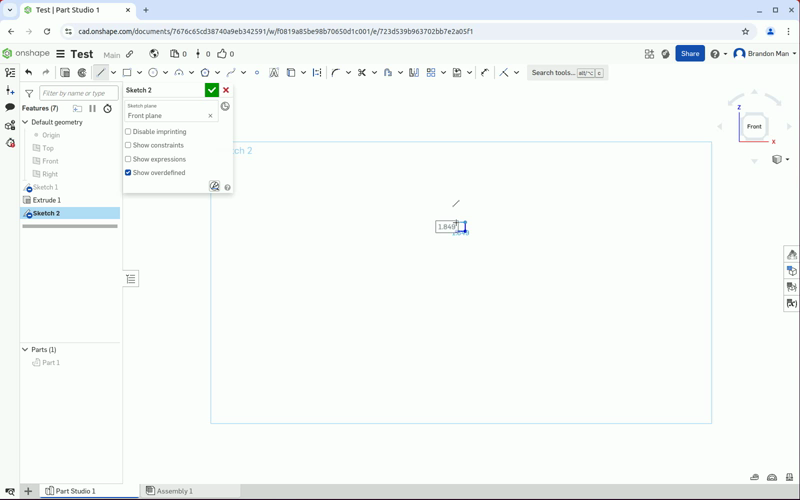
click(456, 222)
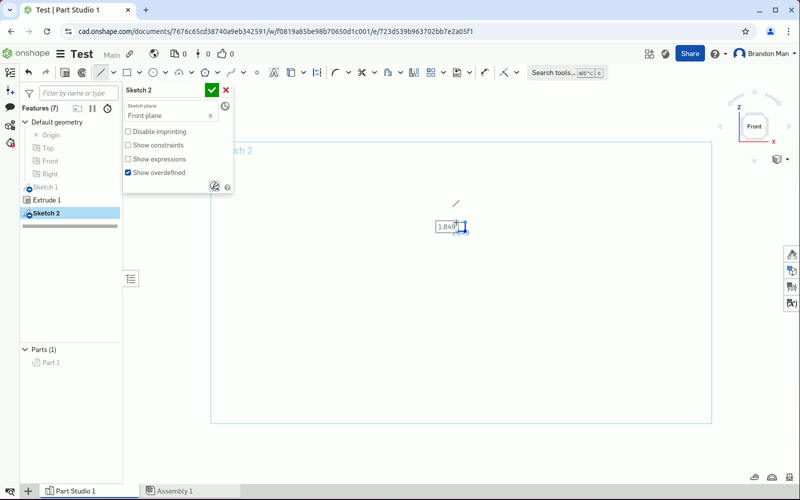
key_up(shift)
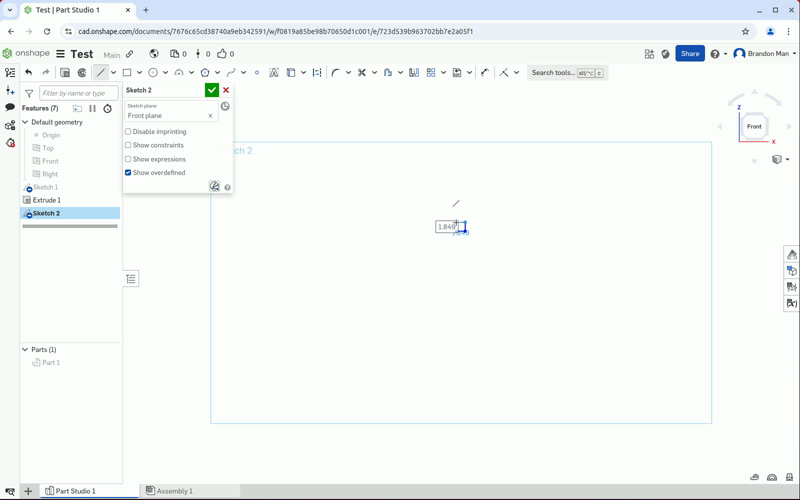
mouse_move(486, 222)
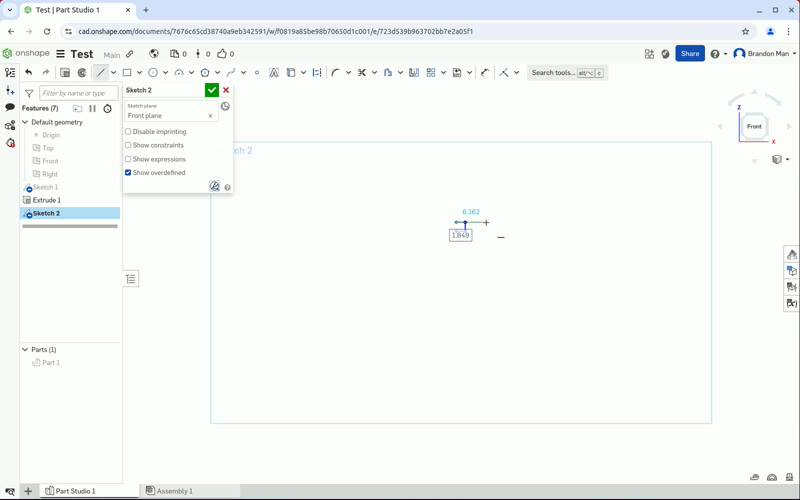
key_down(shift)
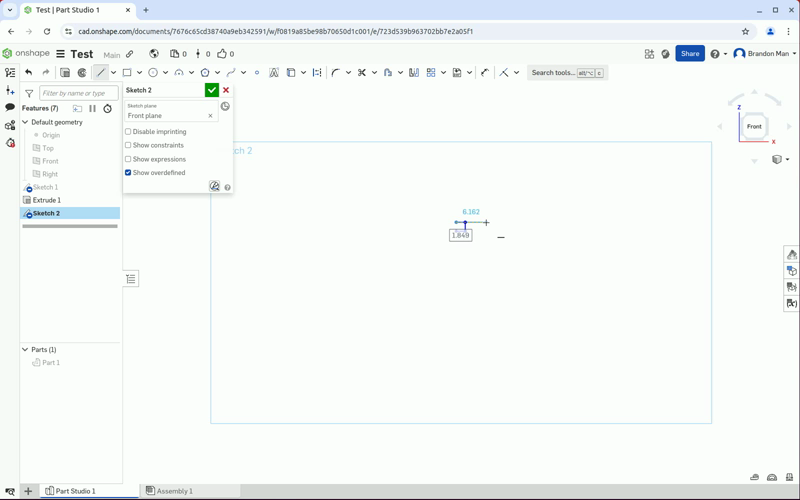
mouse_move(456, 231)
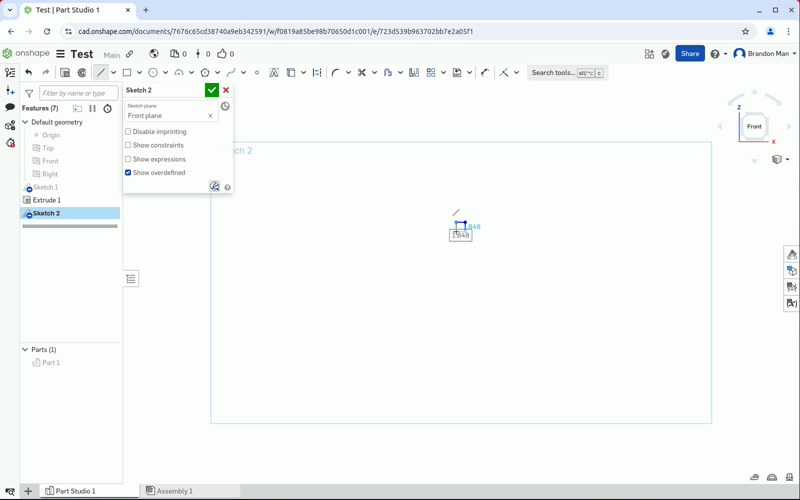
key_up(shift)
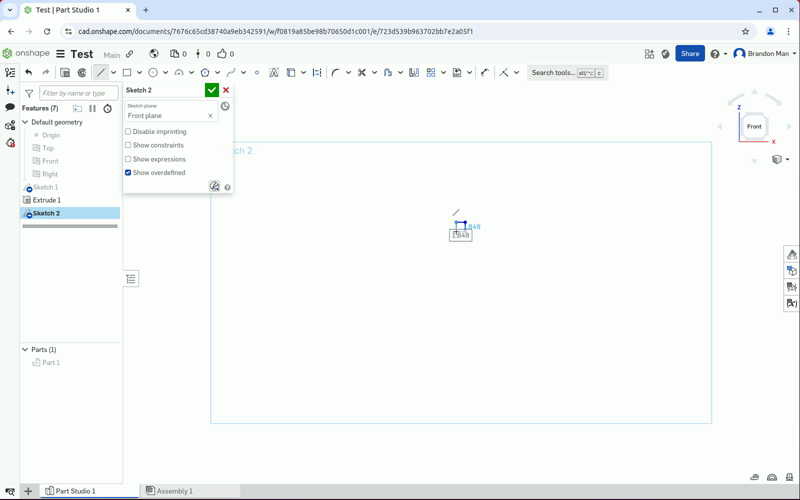
click(456, 231)
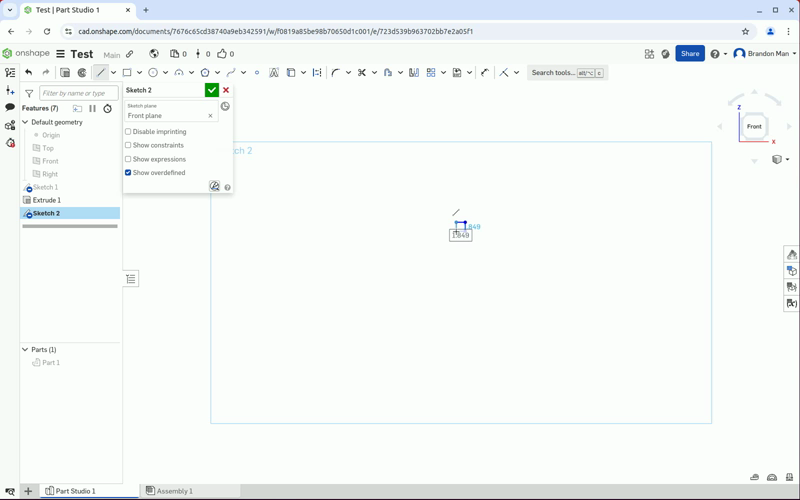
key(esc)
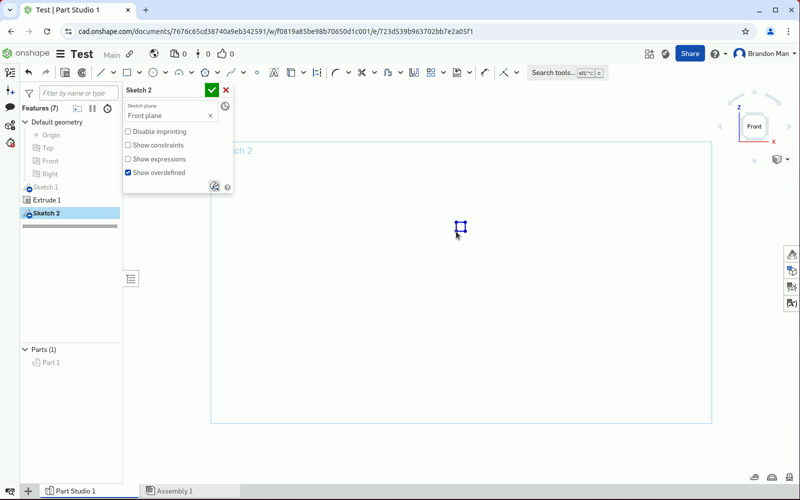
mouse_move(464, 230)
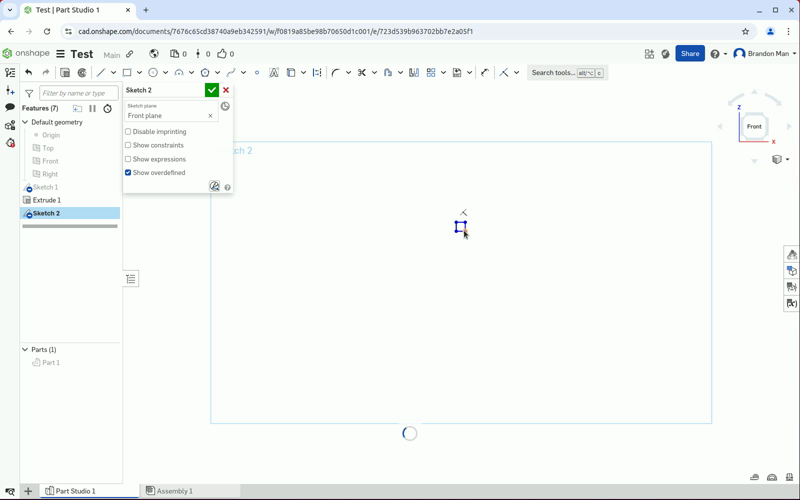
scroll(6)
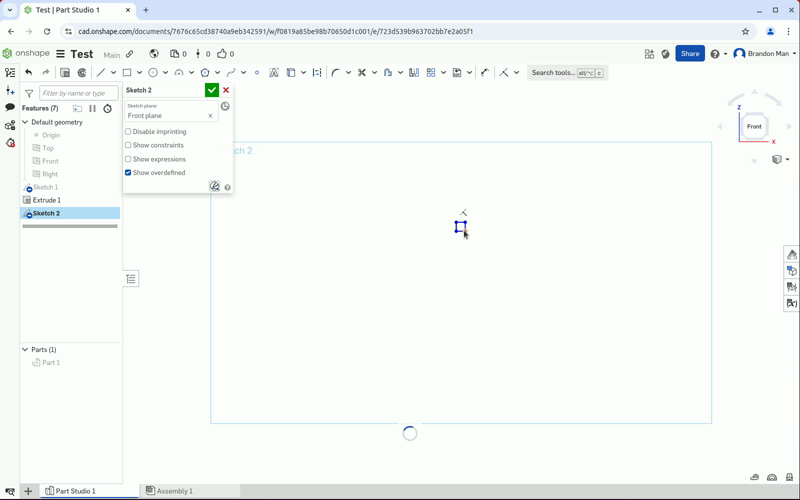
scroll(6)
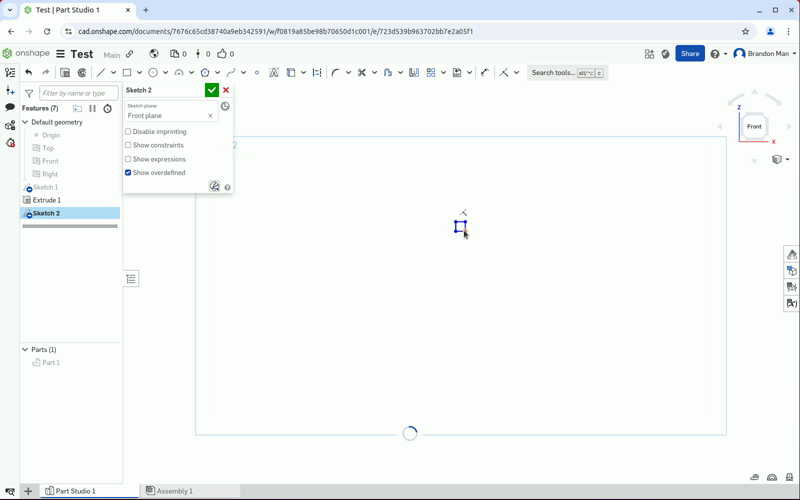
scroll(6)
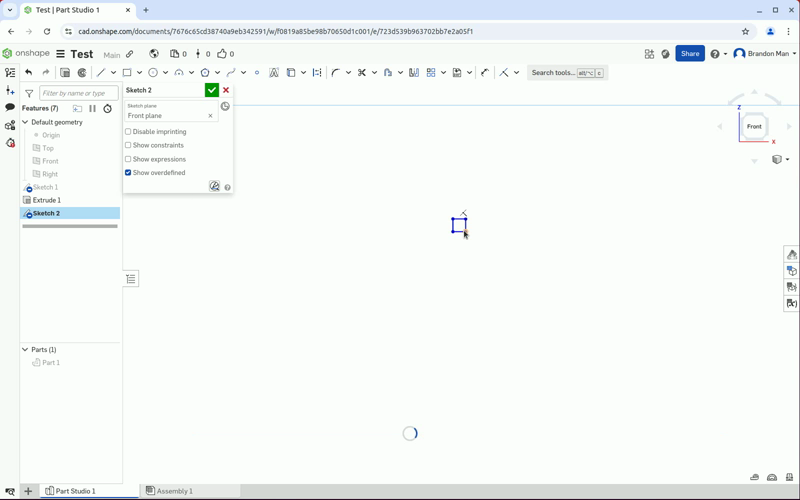
scroll(6)
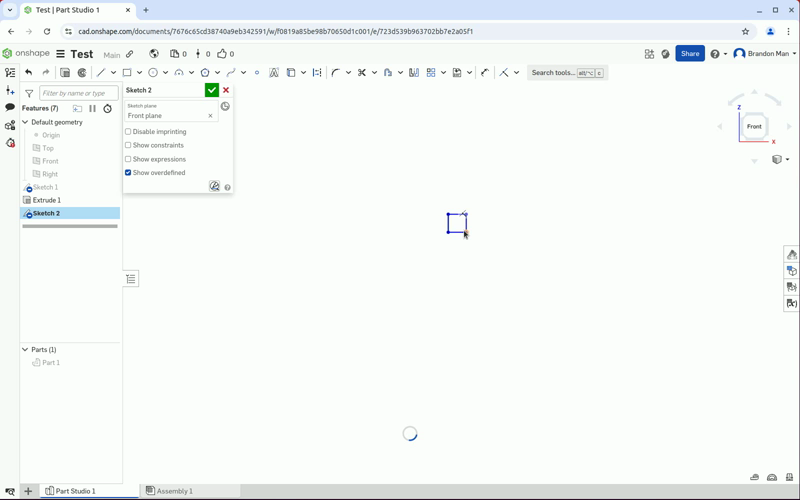
scroll(6)
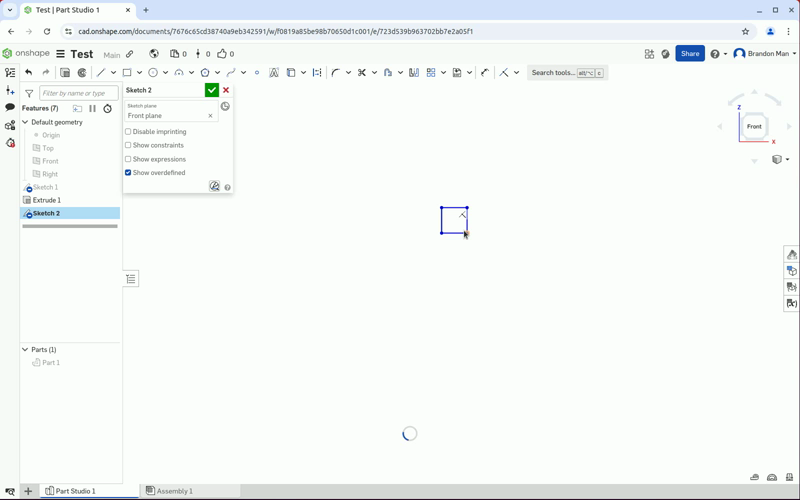
scroll(6)
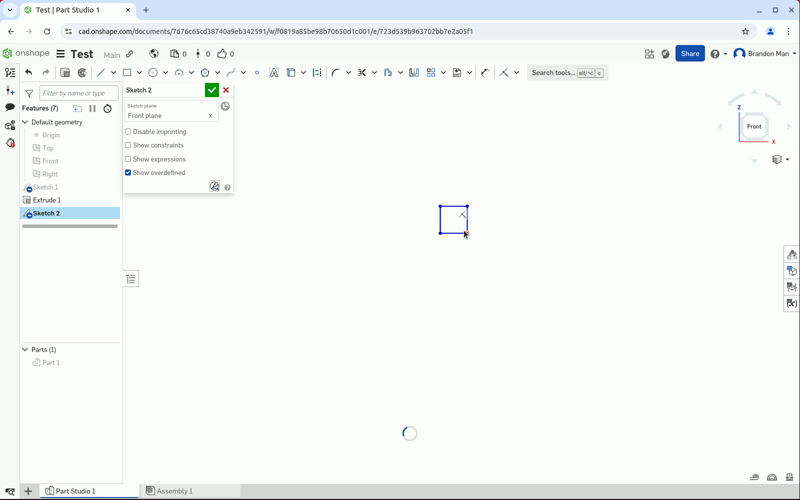
scroll(6)
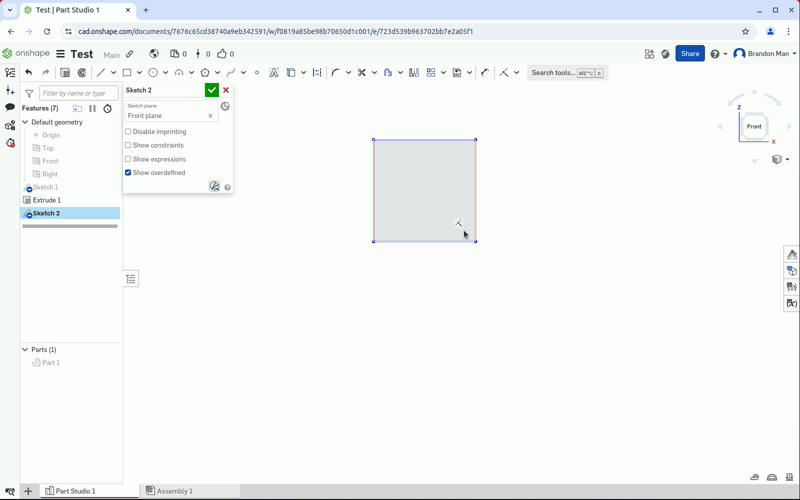
click(464, 230)
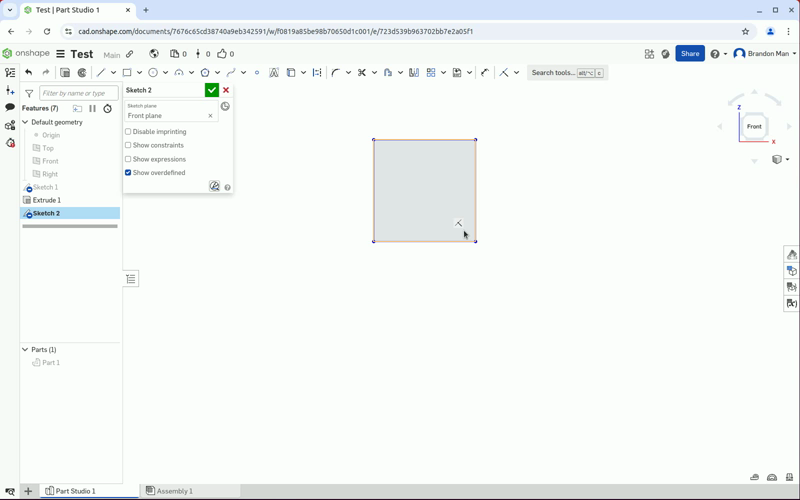
scroll(-6)
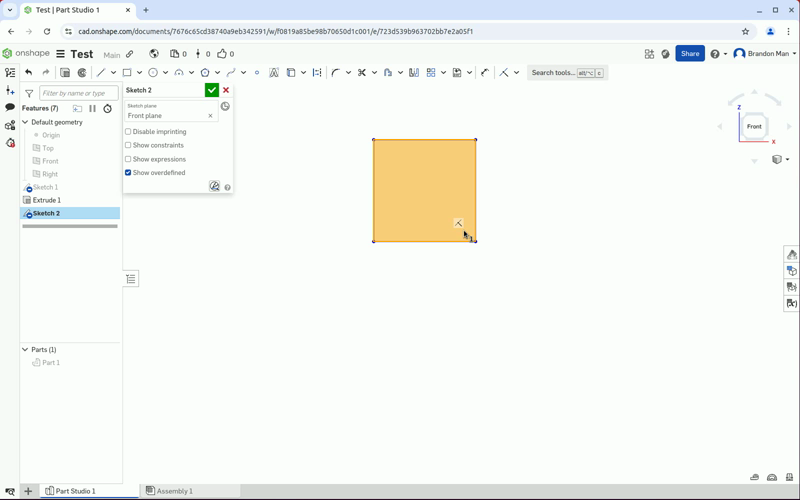
scroll(-6)
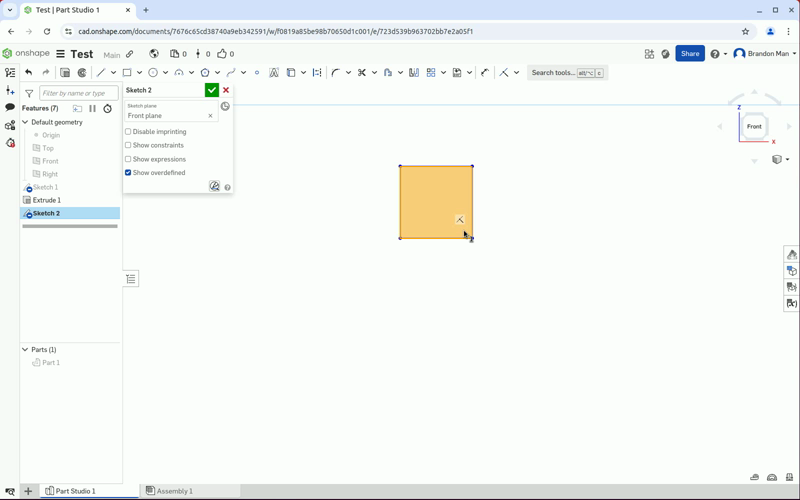
scroll(-6)
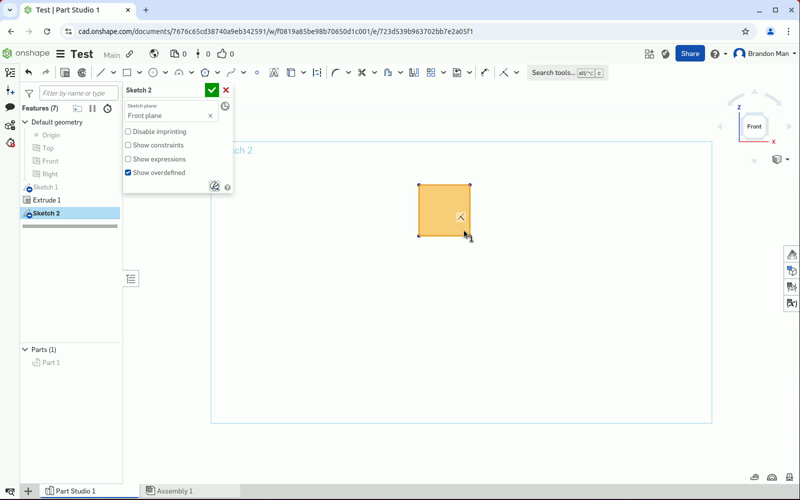
scroll(-6)
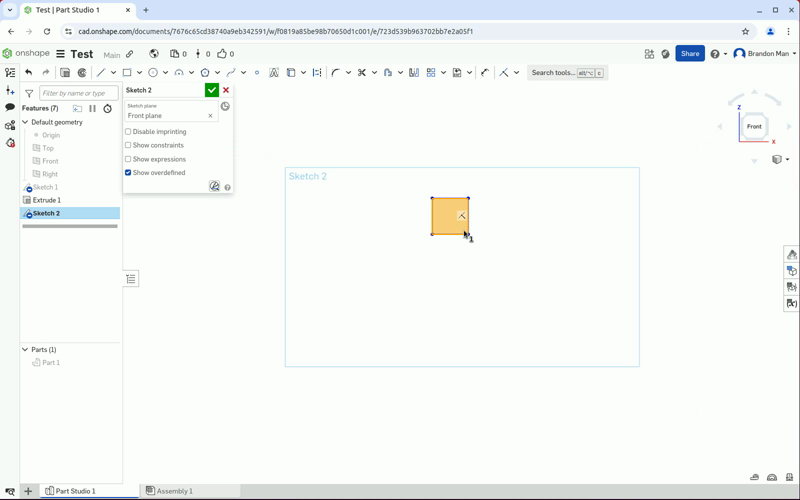
scroll(-6)
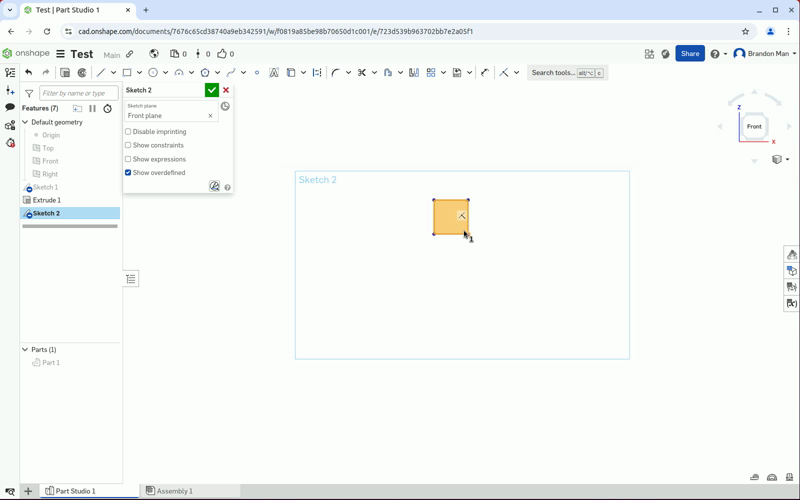
scroll(-6)
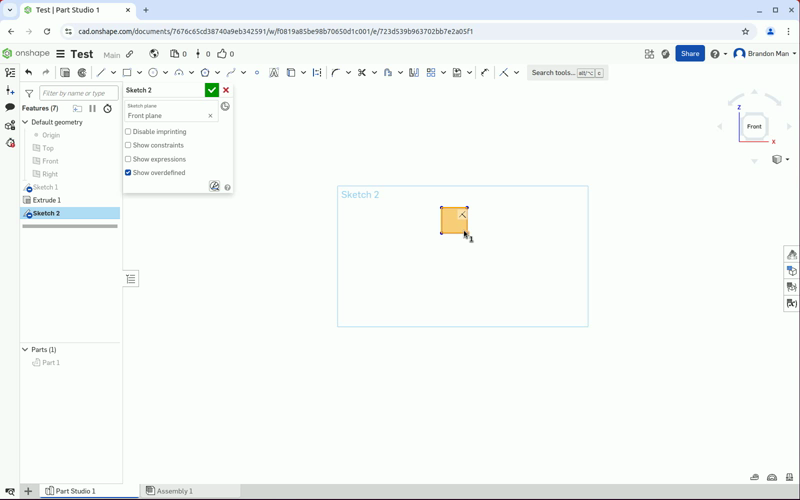
scroll(-6)
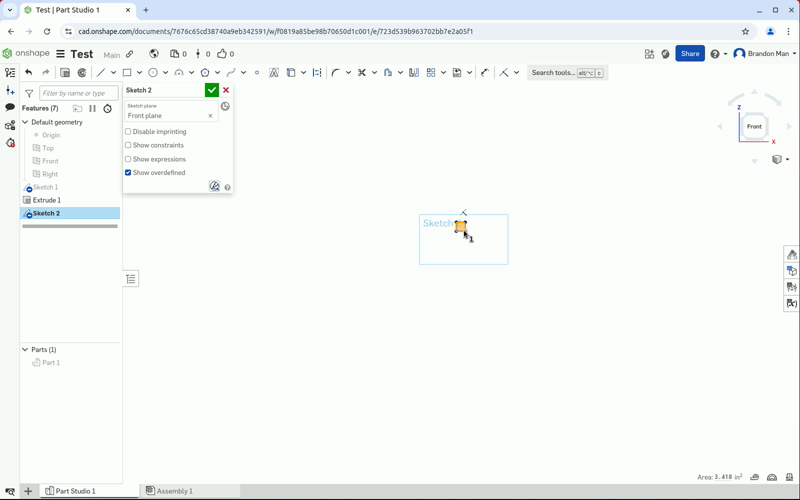
mouse_move(73, 352)
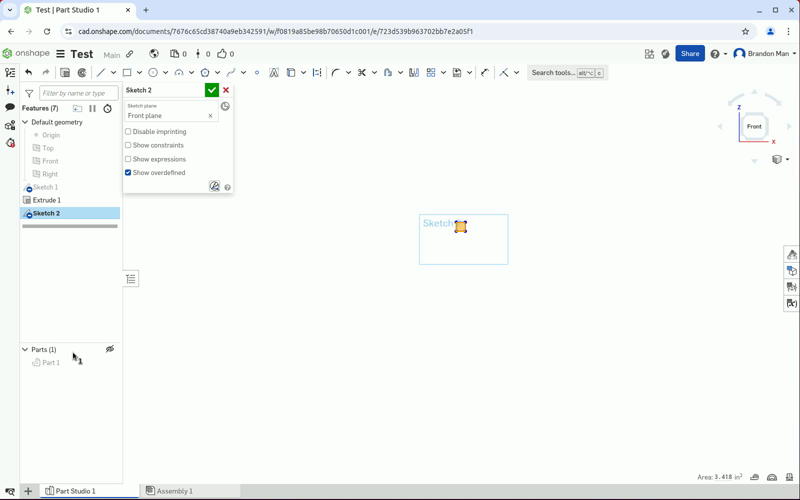
key(shift+y)
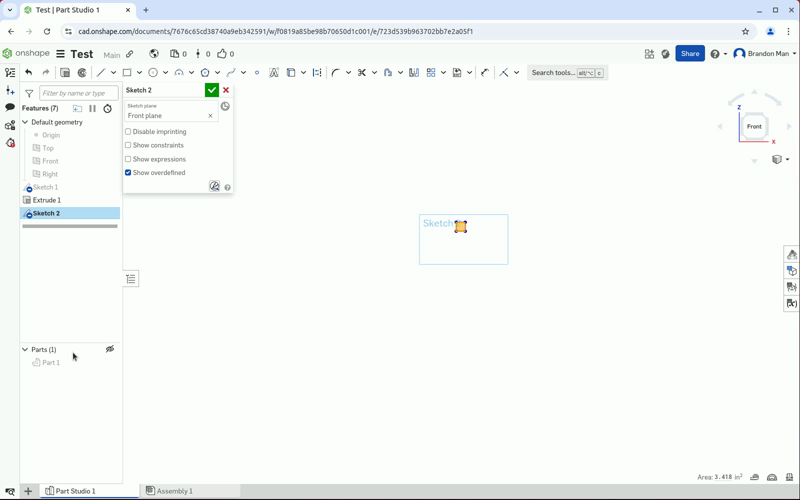
key(shift+e)
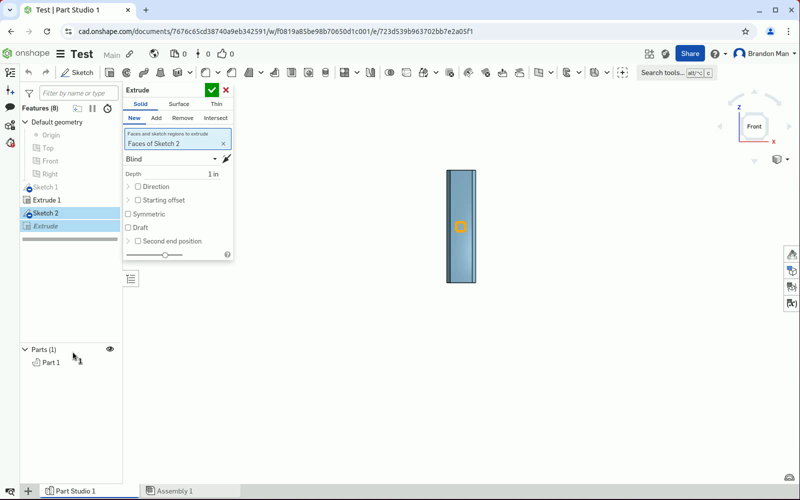
mouse_move(143, 106)
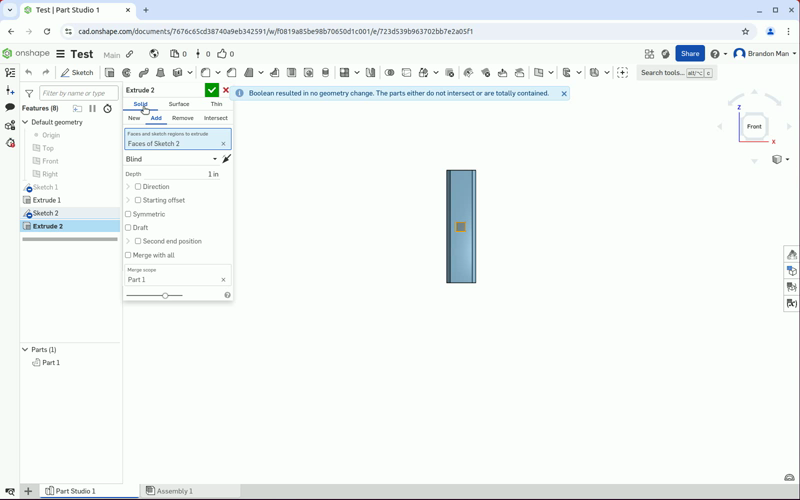
click(143, 106)
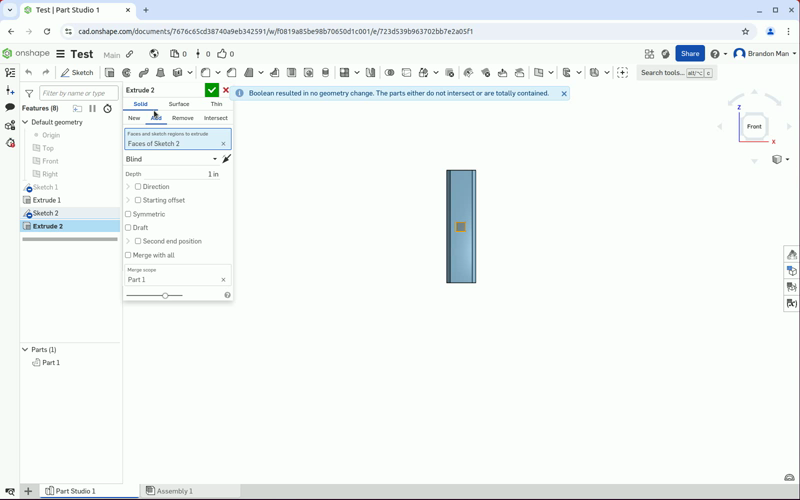
mouse_move(186, 120)
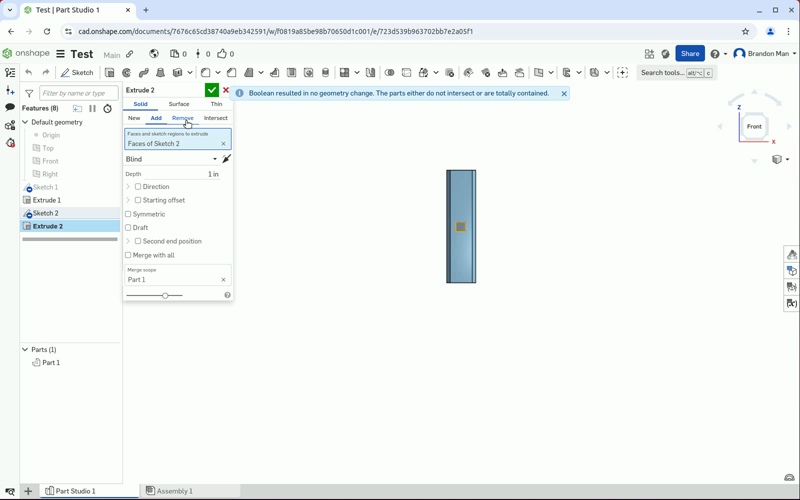
click(186, 120)
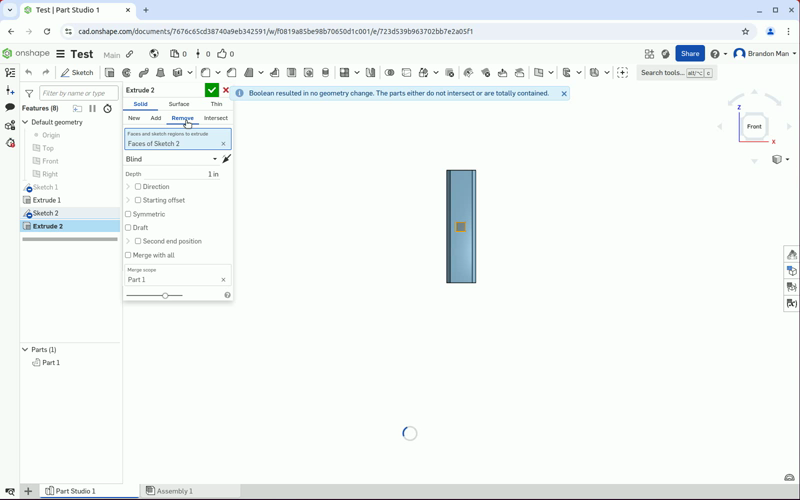
key(tab, 4)
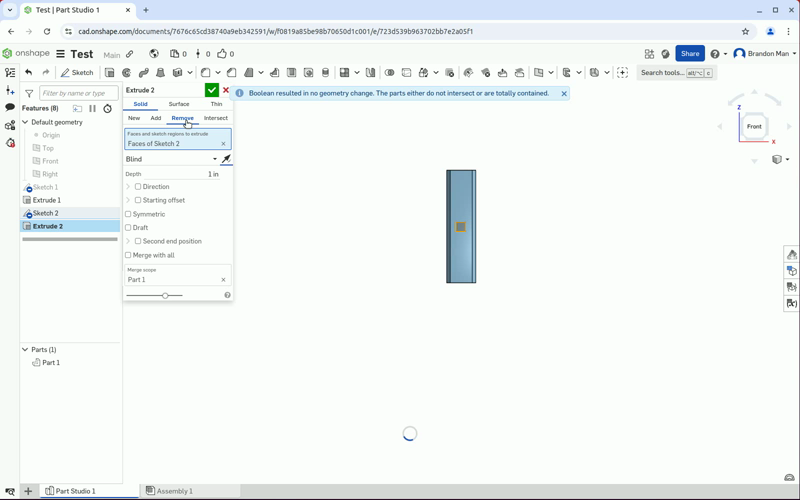
text(7.702)
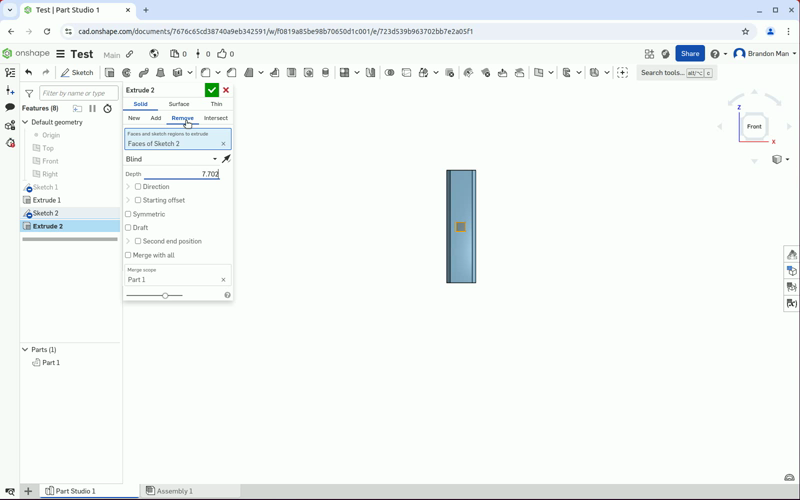
key(tab, 3)
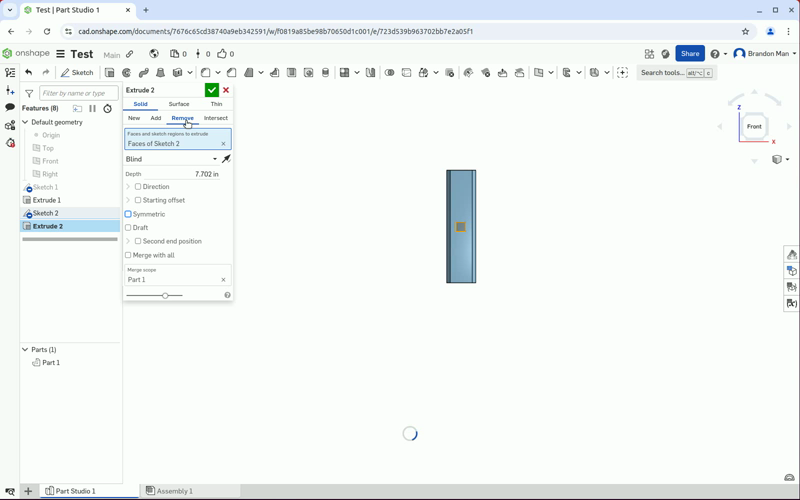
key(space)
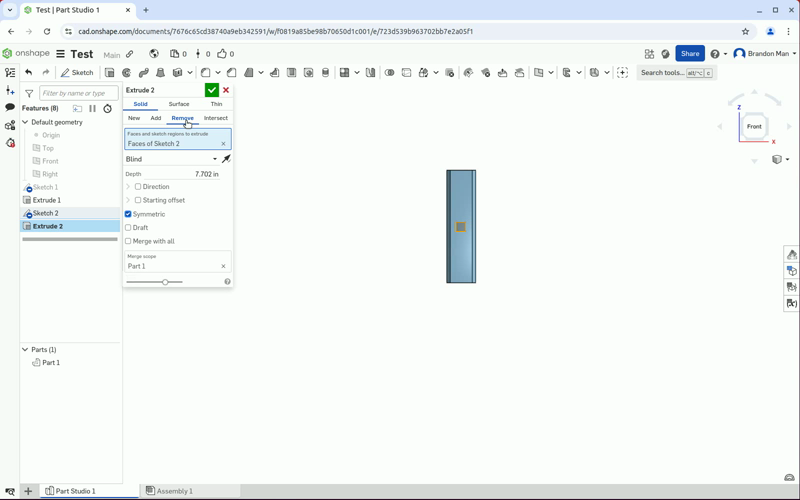
key(tab, 2)
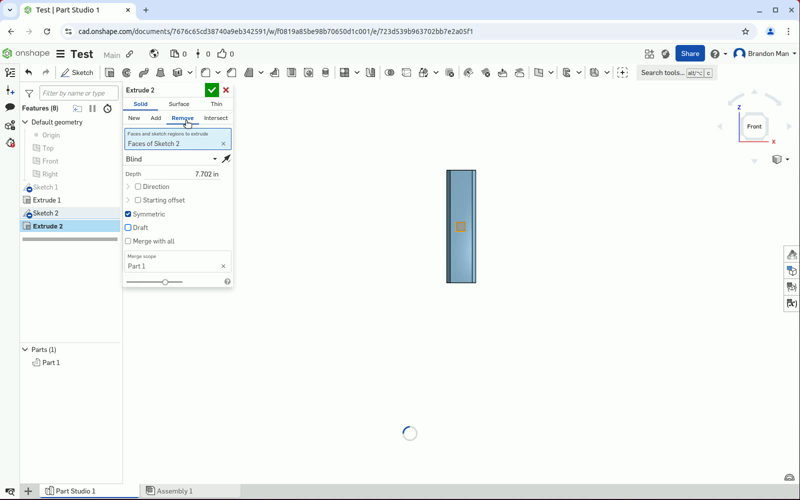
key(space)
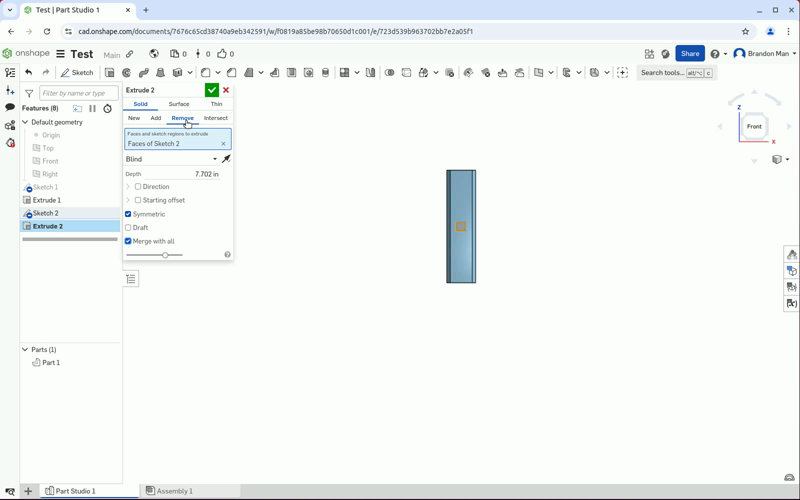
key(enter)
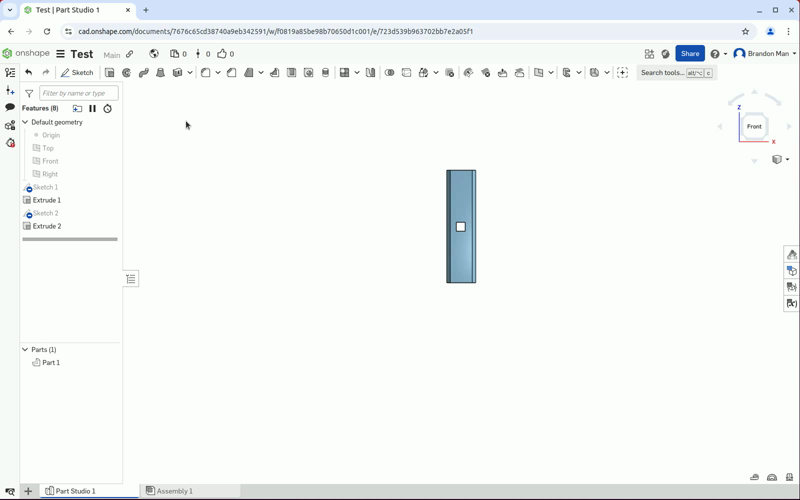
key(shift+h)
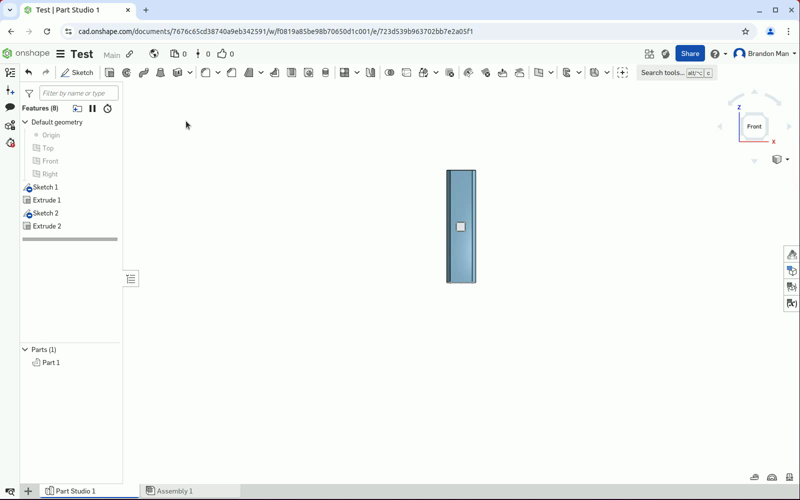
key(shift+h)
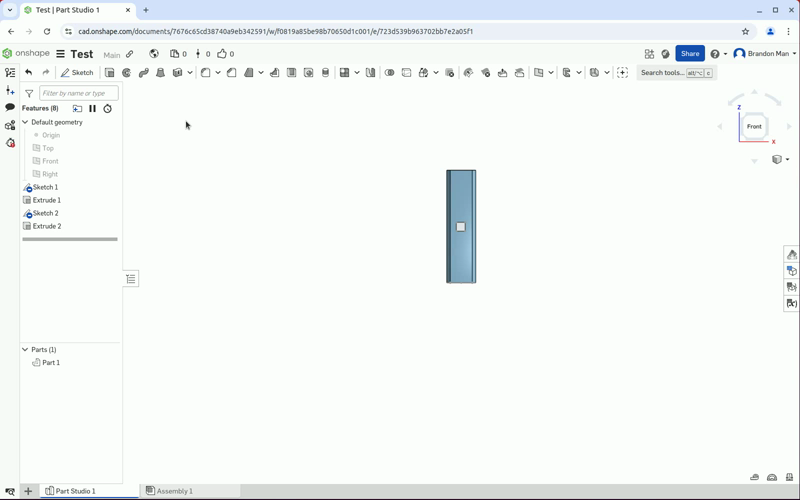
key(shift+7)
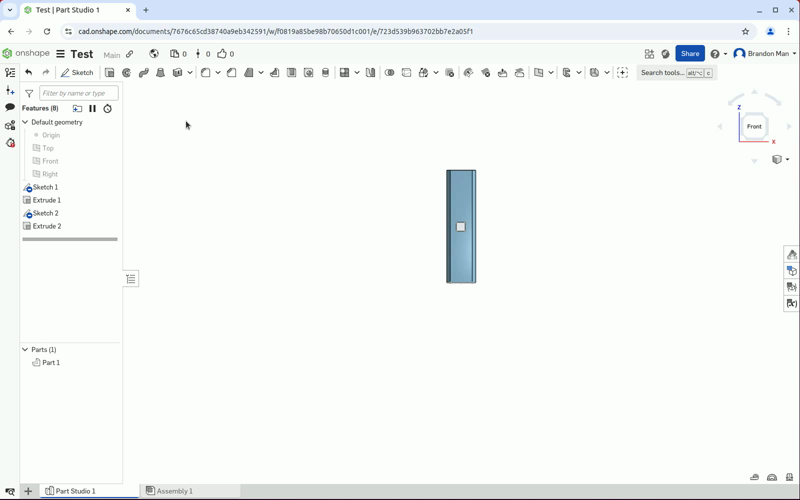
key(left, 2)
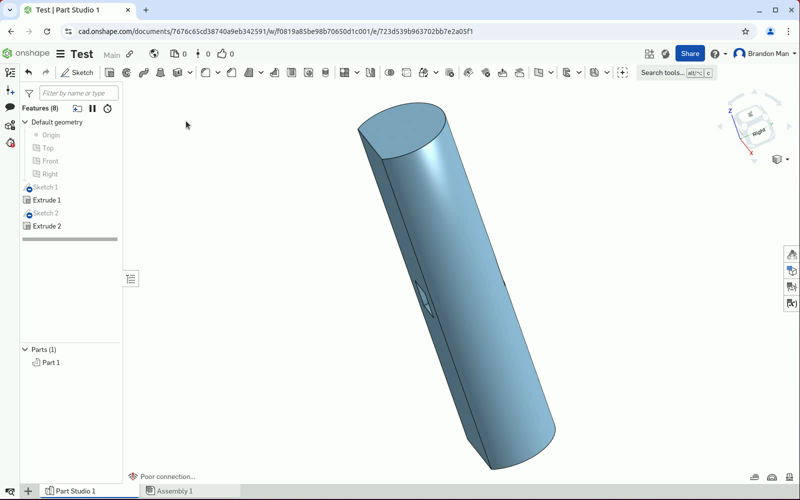
key(down, 2)
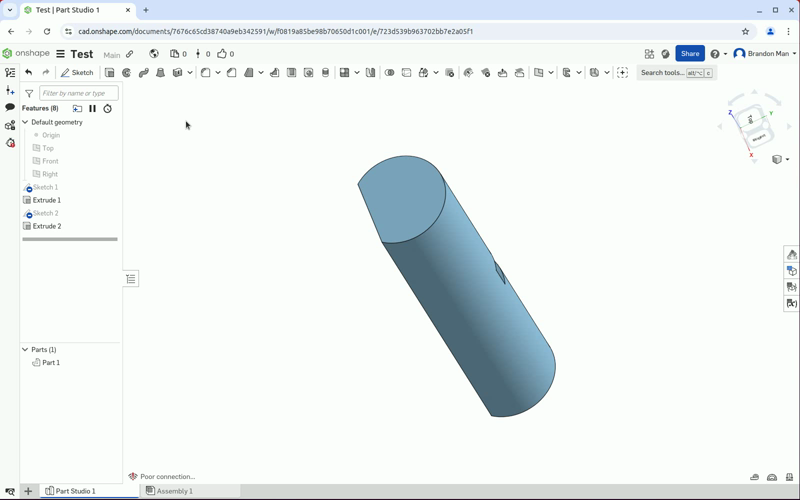
key(up, 2)
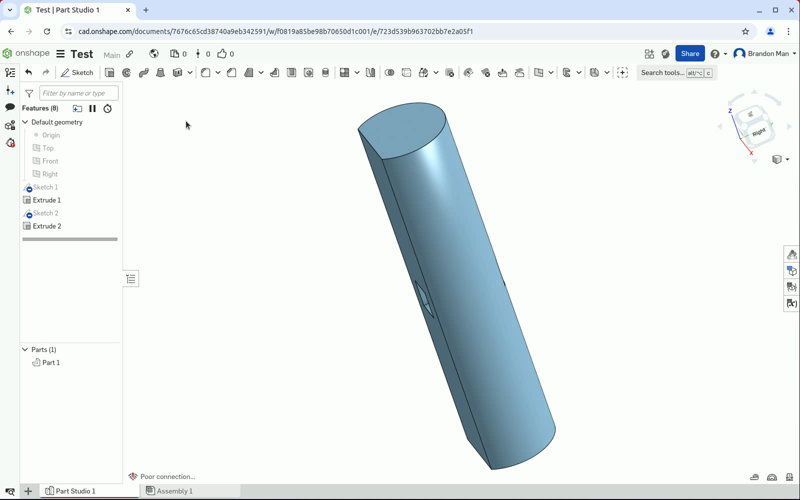
key(right, 2)
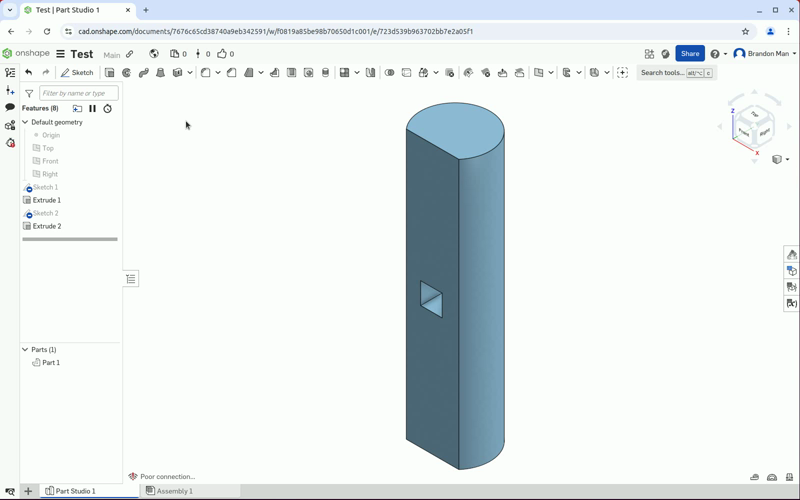
mouse_move(73, 189)
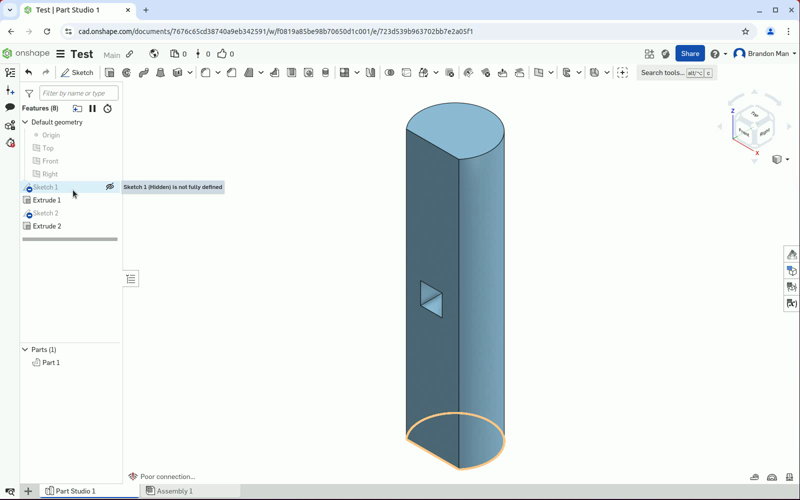
click(73, 189)